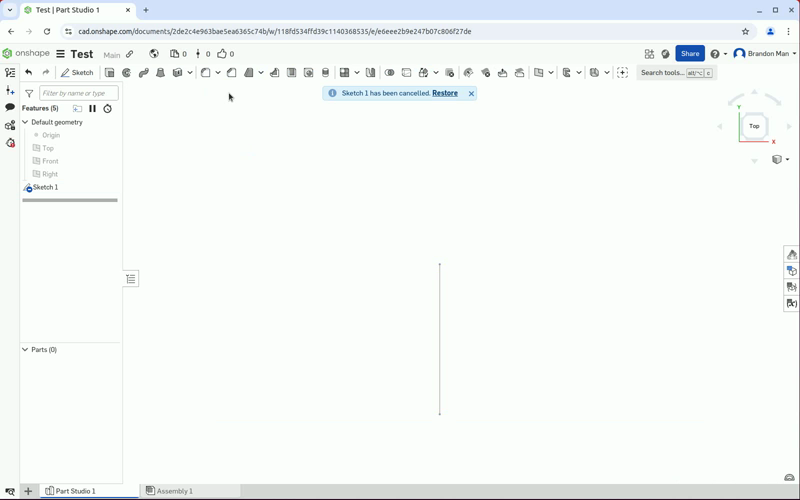
key(shift+h)
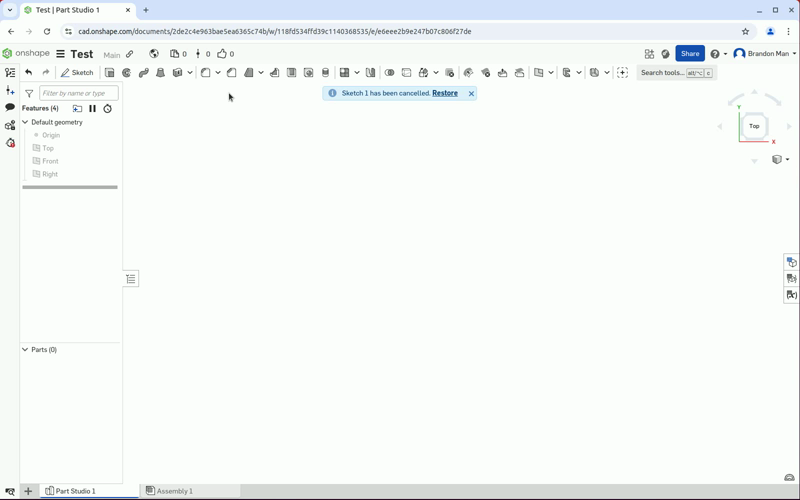
mouse_move(73, 352)
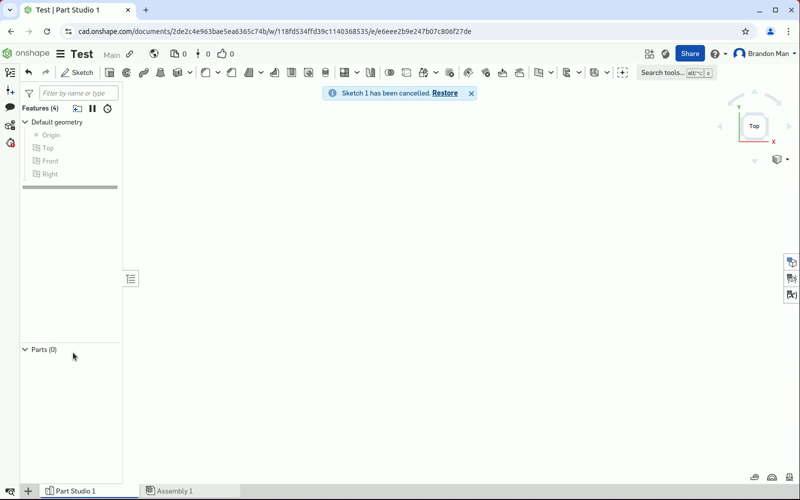
key(y)
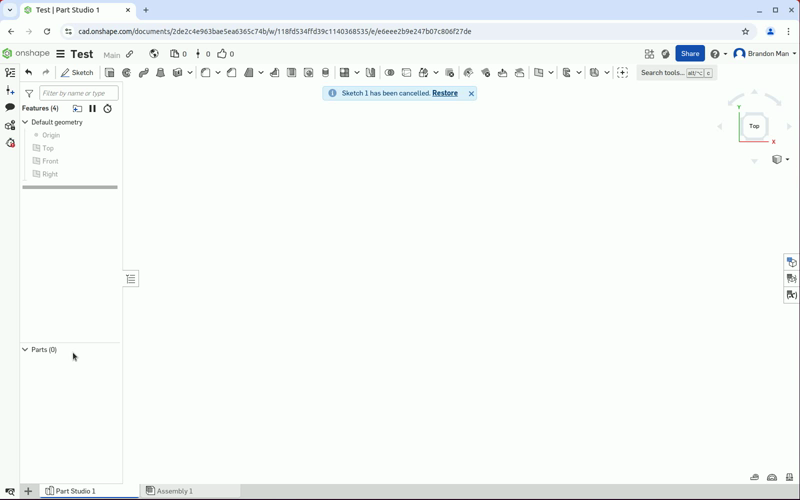
key(shift+p)
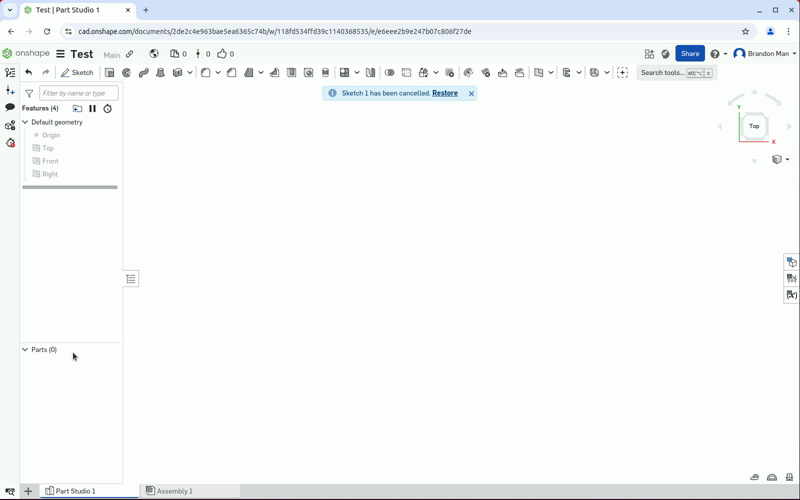
key(space)
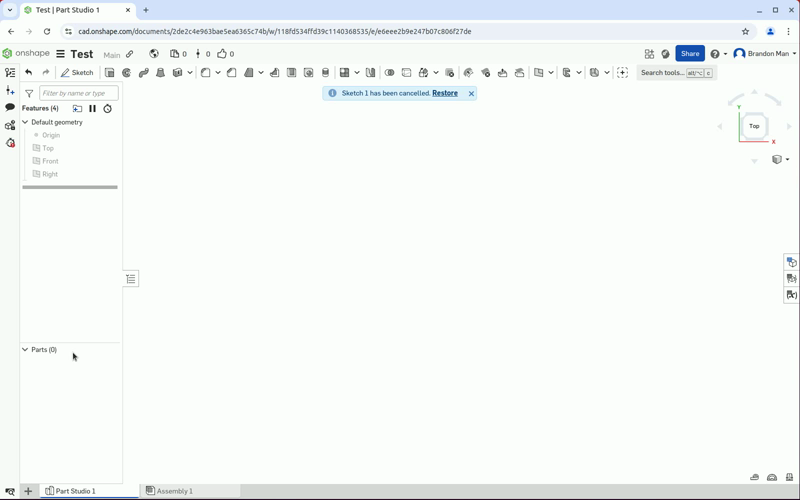
key_down(shift)
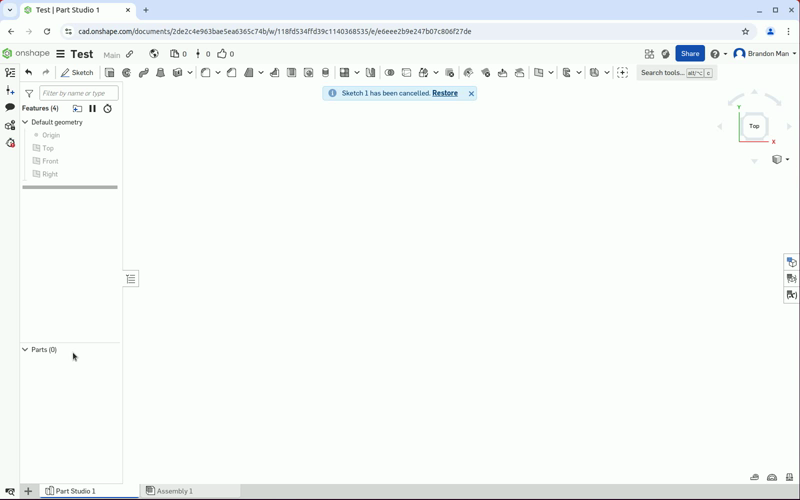
key(up)
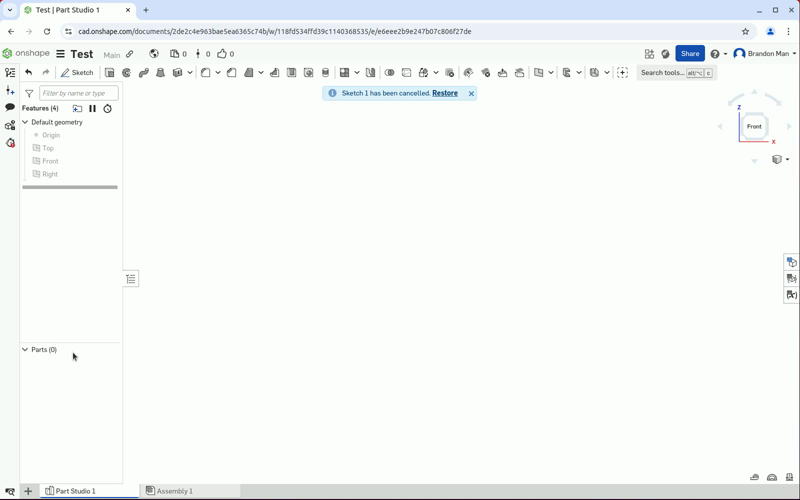
key_up(shift)
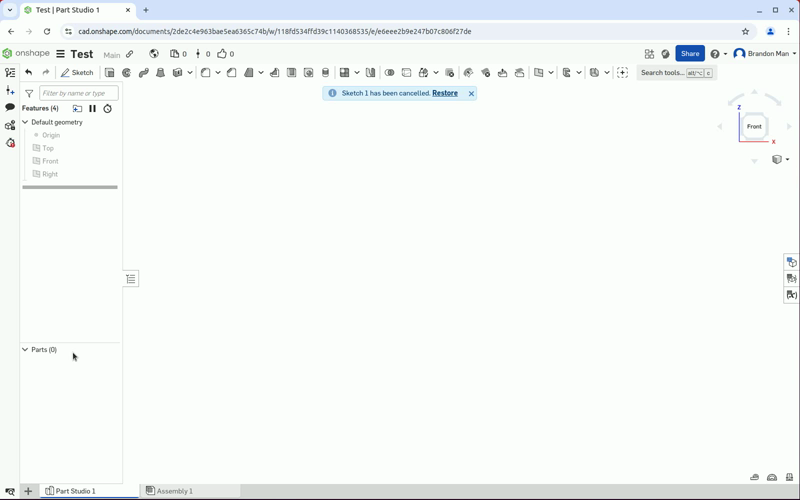
mouse_move(73, 352)
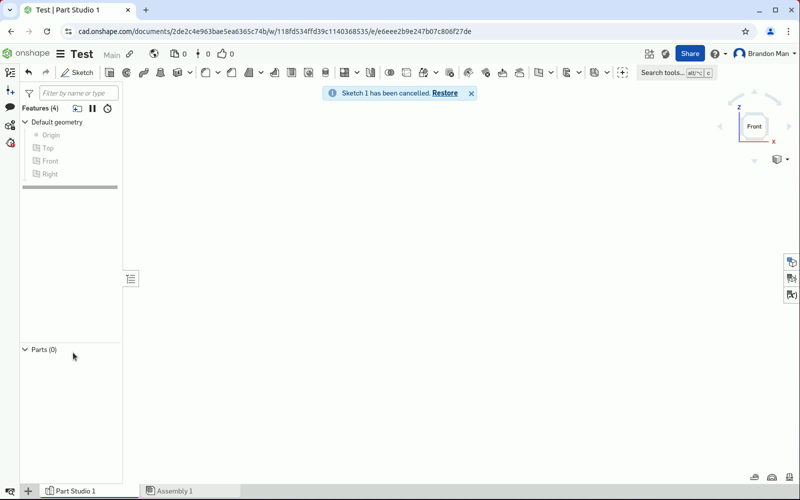
key(shift+y)
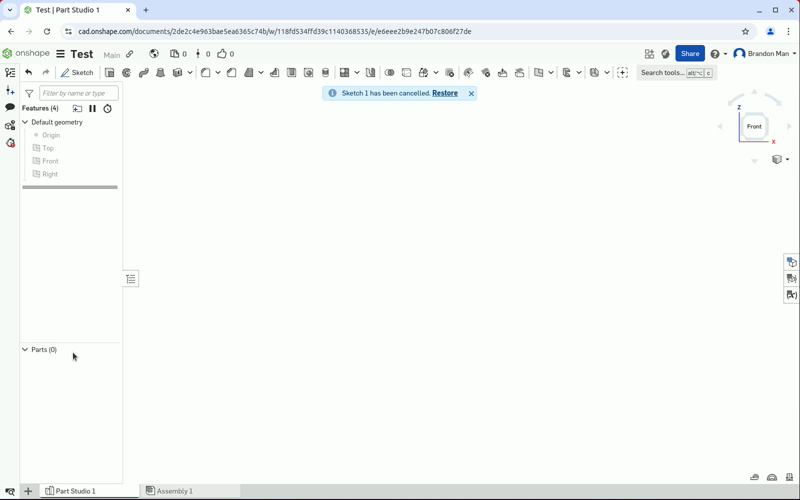
key(shift+s)
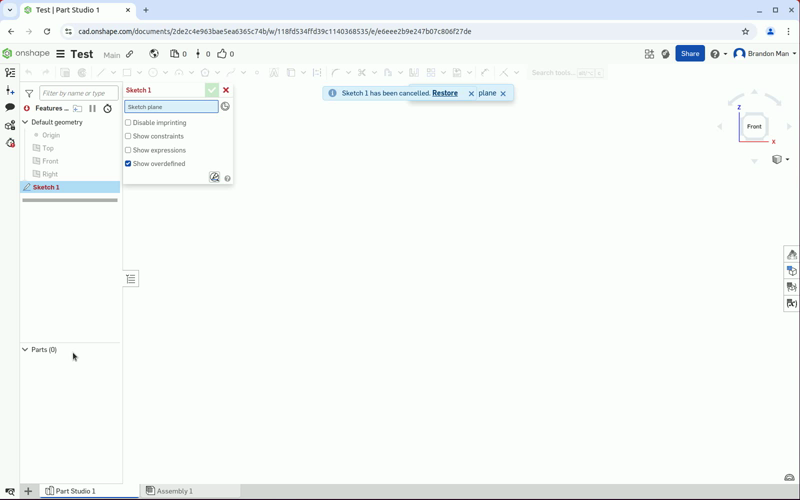
mouse_move(73, 163)
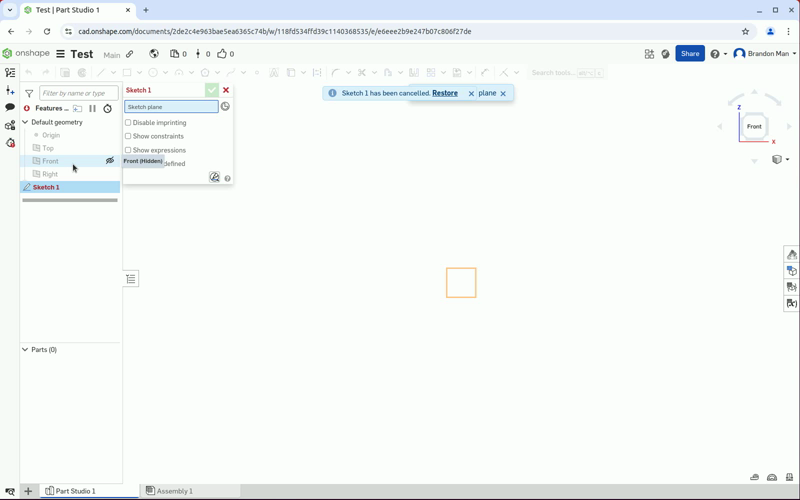
click(73, 163)
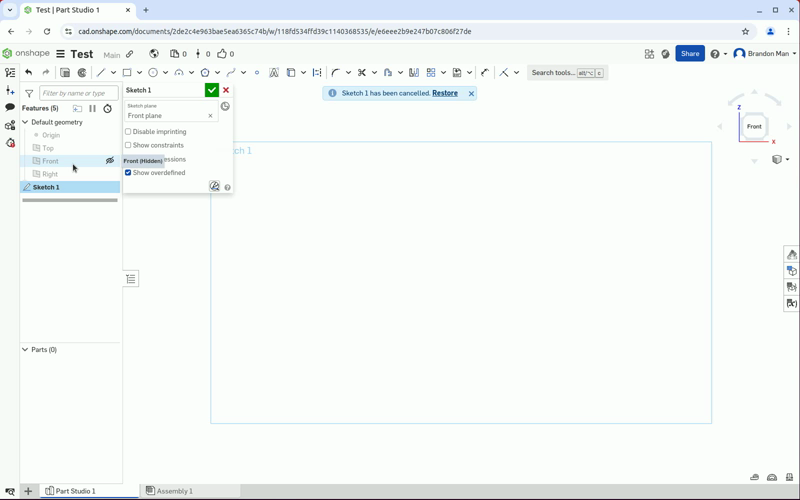
mouse_move(73, 352)
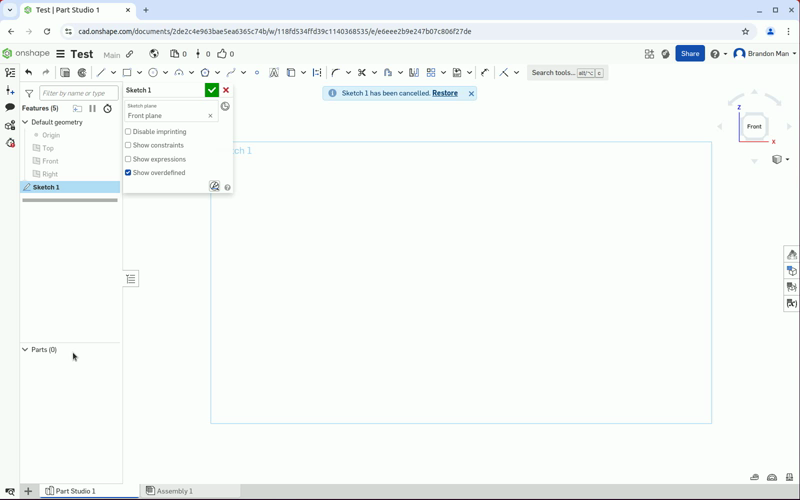
key(y)
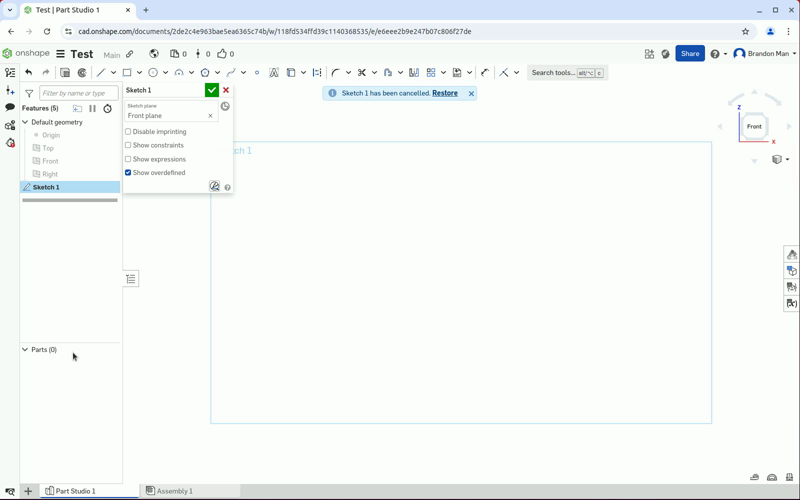
key(l)
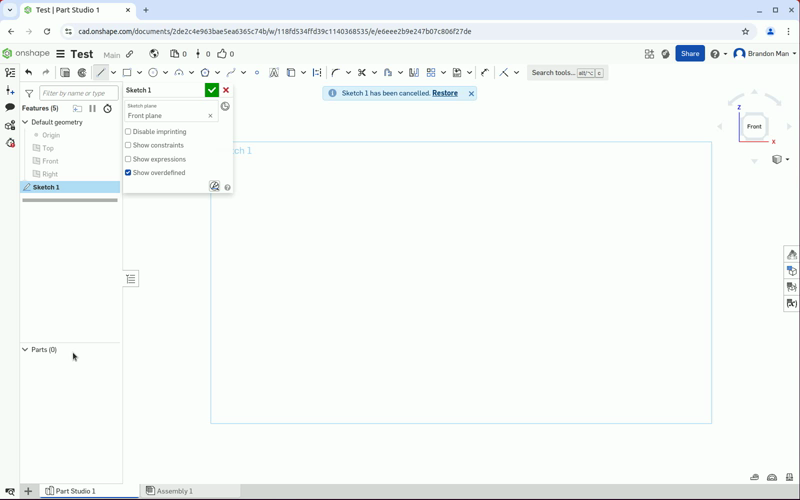
key_down(shift)
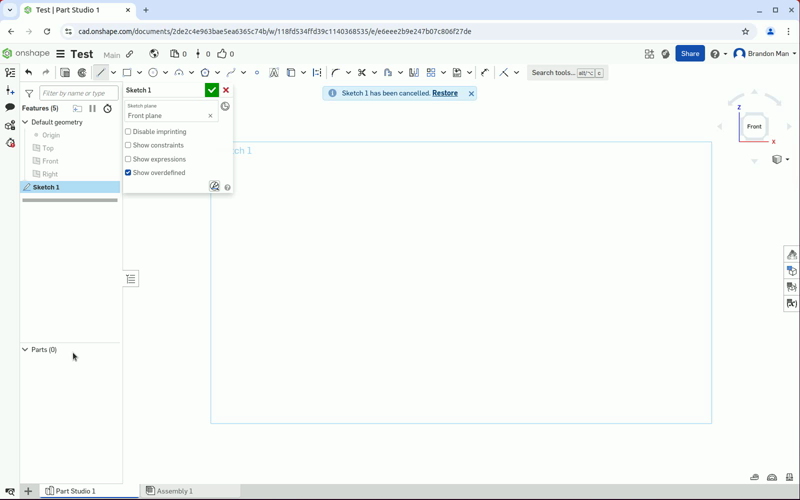
mouse_move(352, 363)
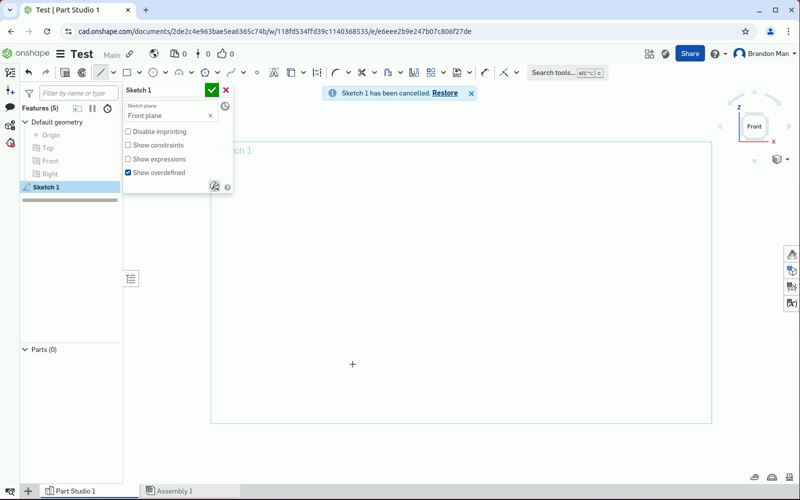
click(352, 363)
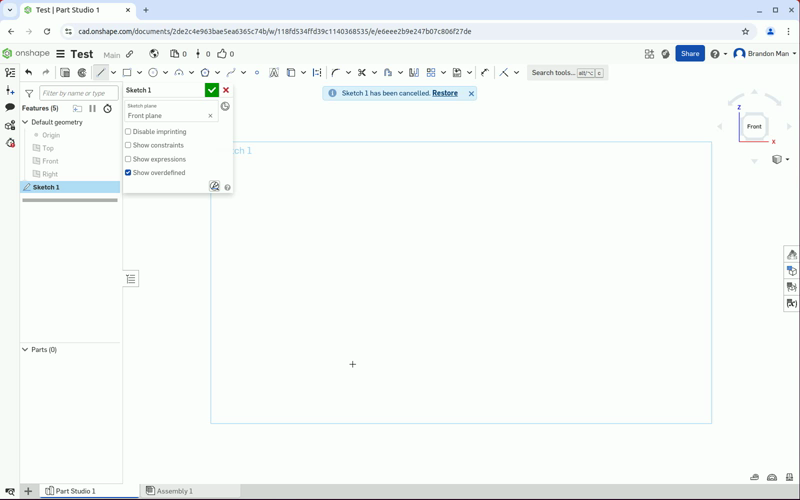
key_up(shift)
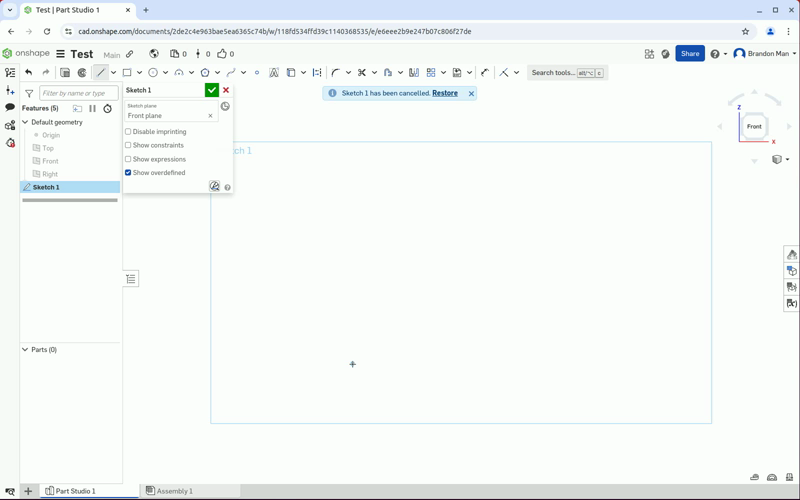
key_down(shift)
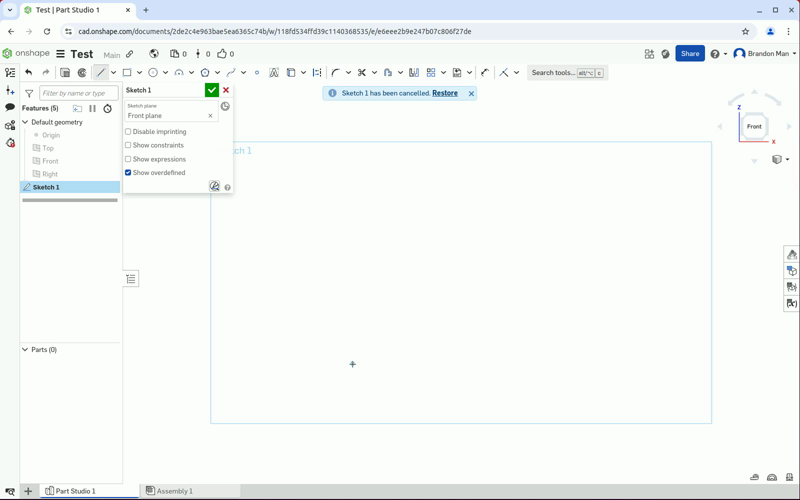
mouse_move(543, 363)
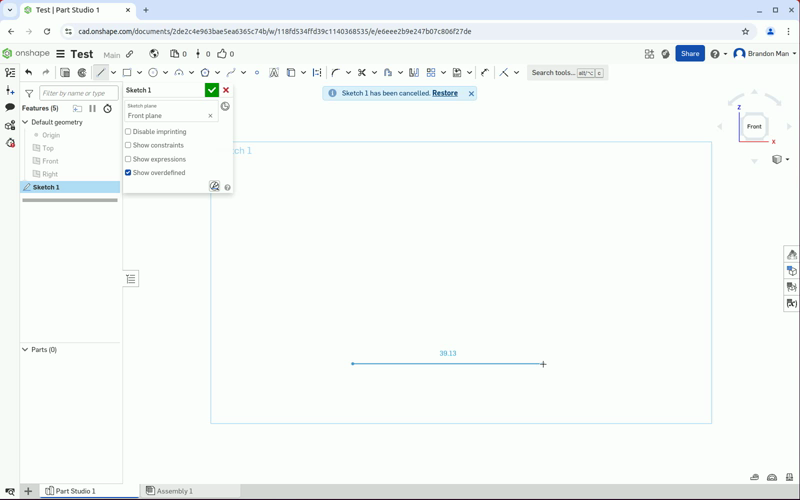
click(543, 363)
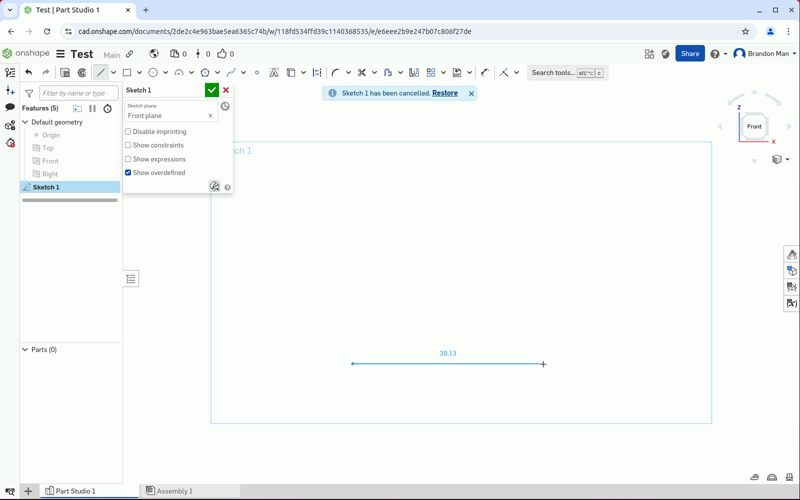
key_up(shift)
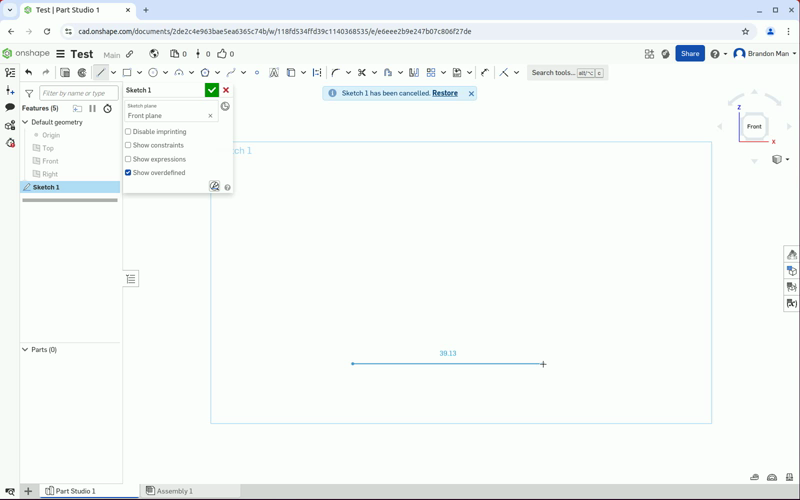
key_down(shift)
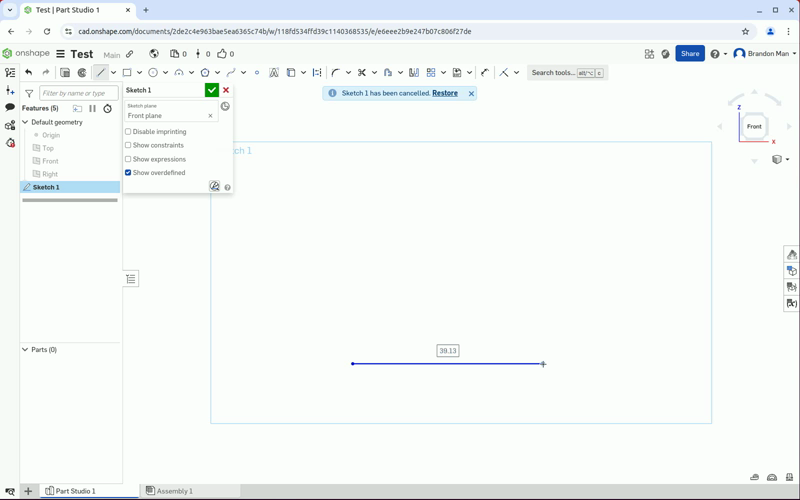
mouse_move(543, 171)
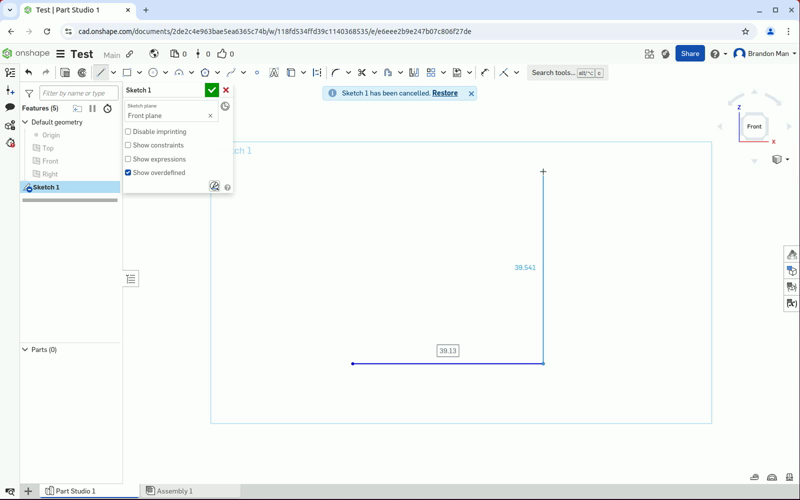
click(543, 171)
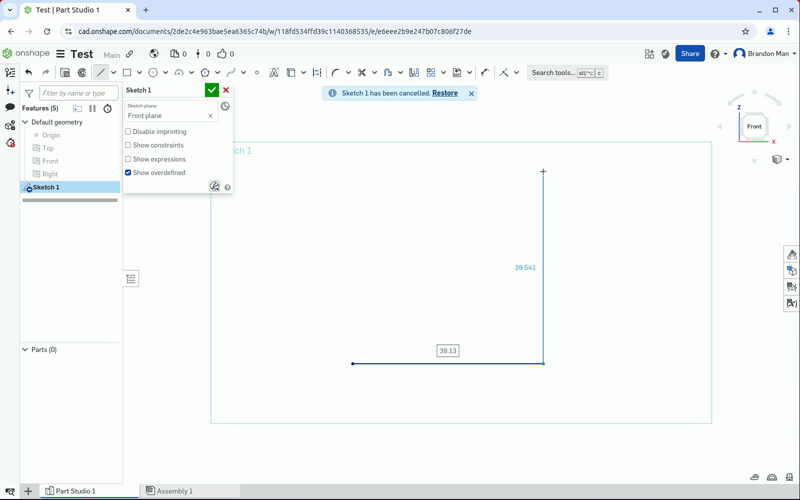
key_up(shift)
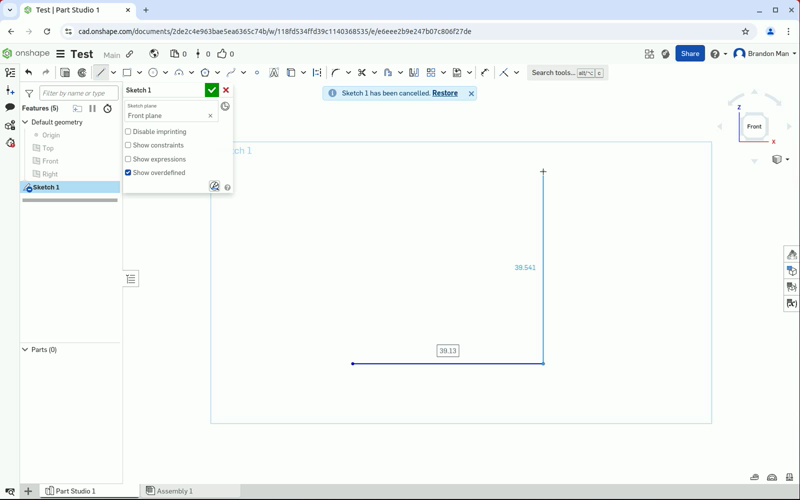
key_down(shift)
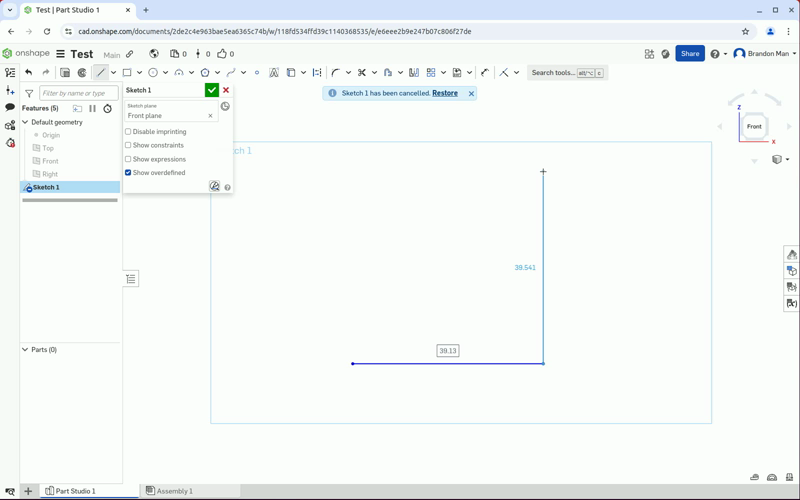
mouse_move(353, 171)
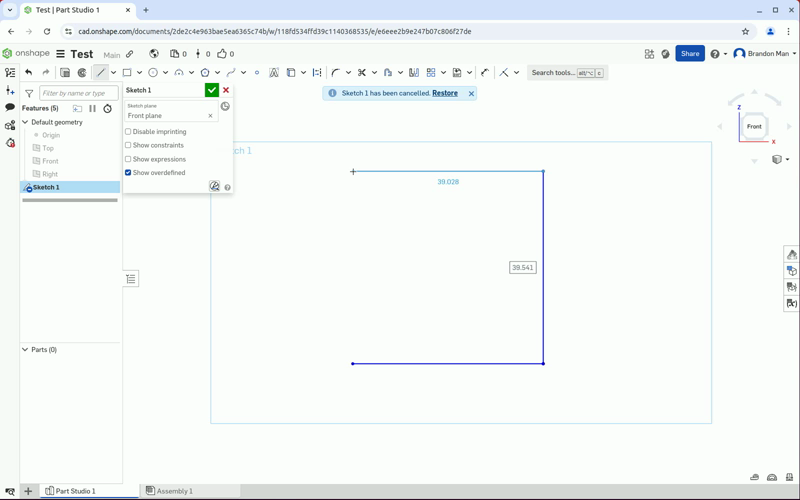
click(353, 171)
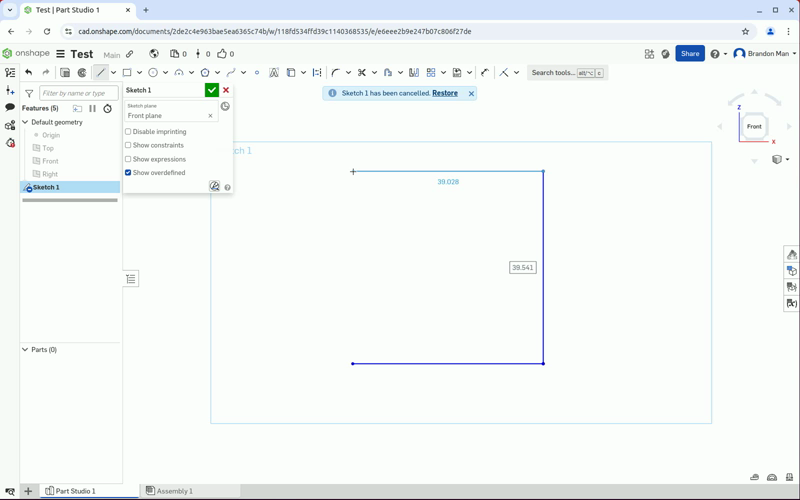
key_up(shift)
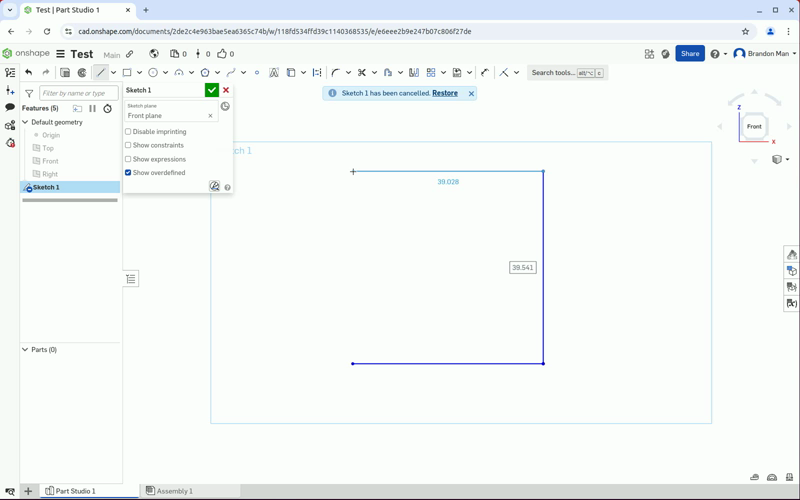
key_down(shift)
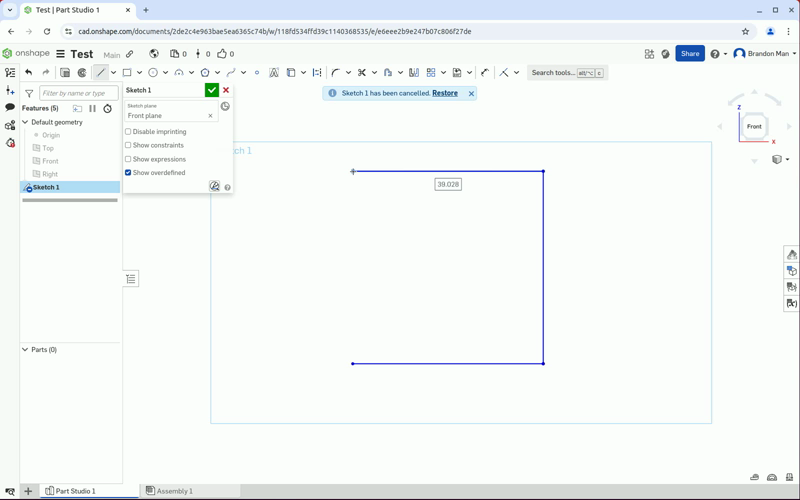
mouse_move(352, 363)
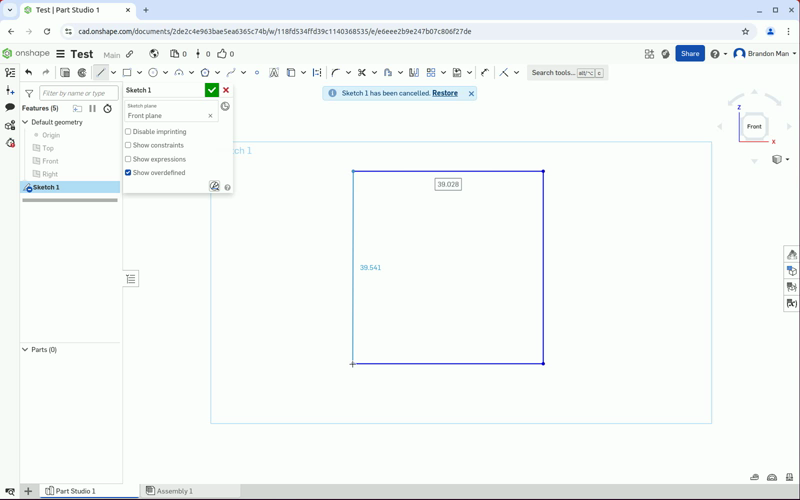
key_up(shift)
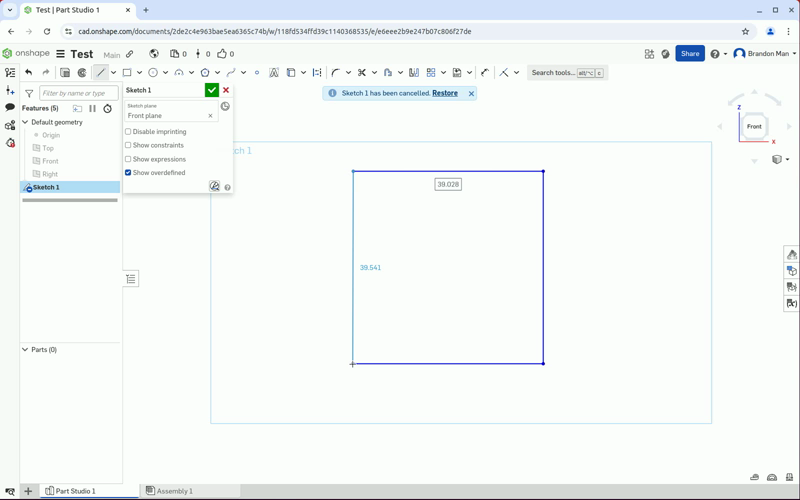
click(352, 363)
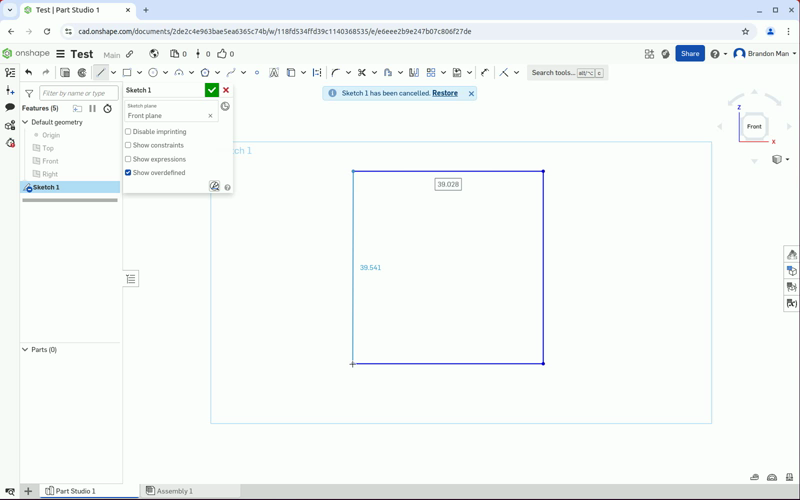
key(esc)
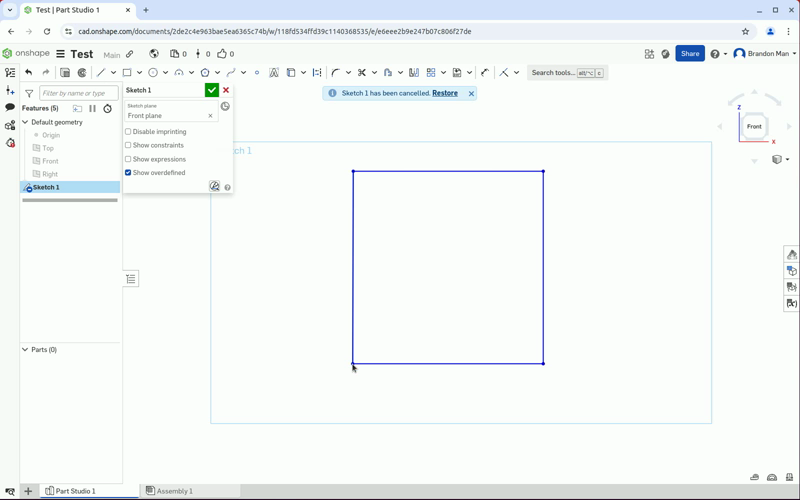
mouse_move(444, 326)
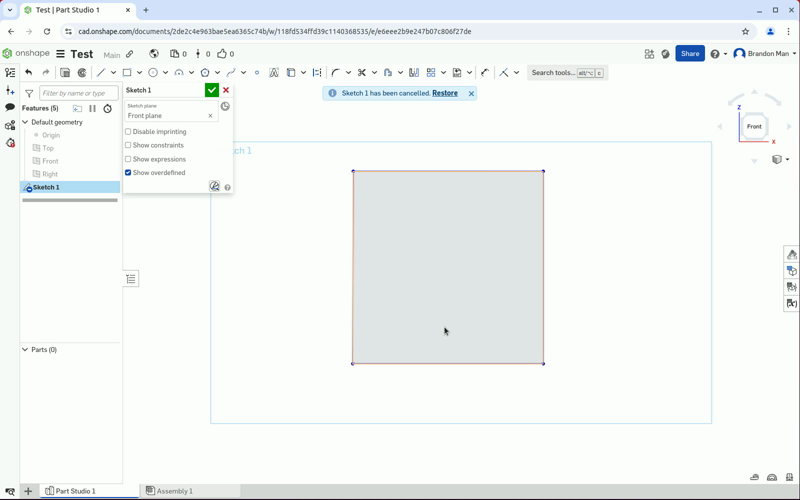
click(444, 326)
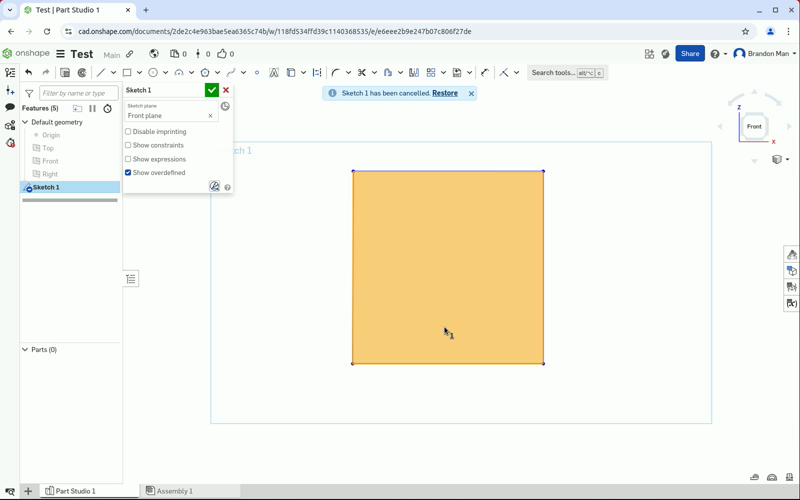
mouse_move(73, 352)
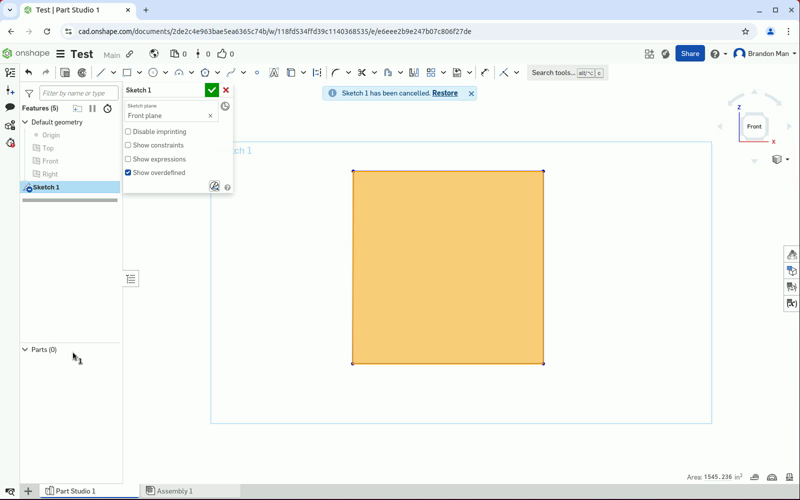
key(shift+y)
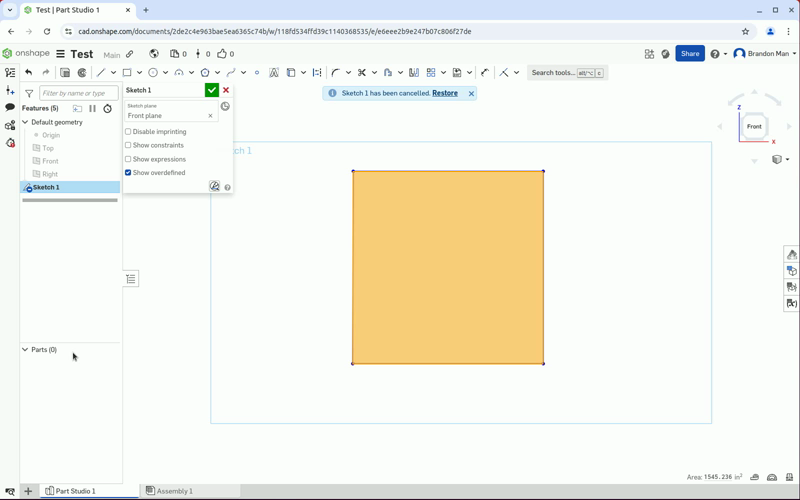
key(shift+e)
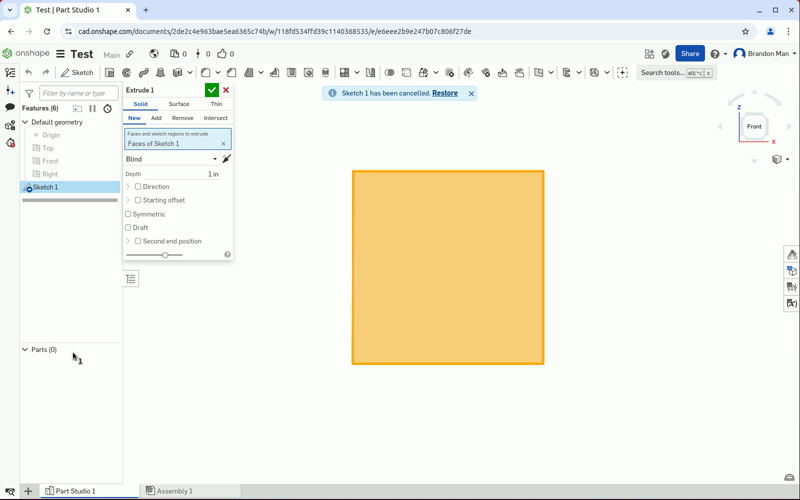
mouse_move(143, 106)
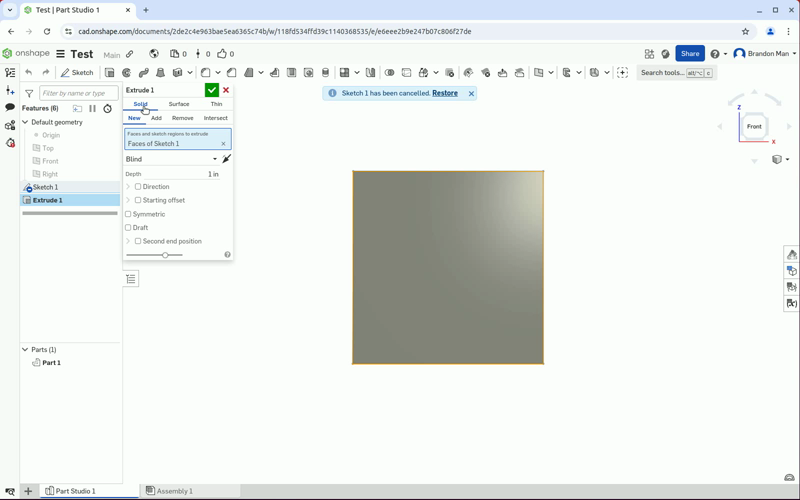
click(143, 106)
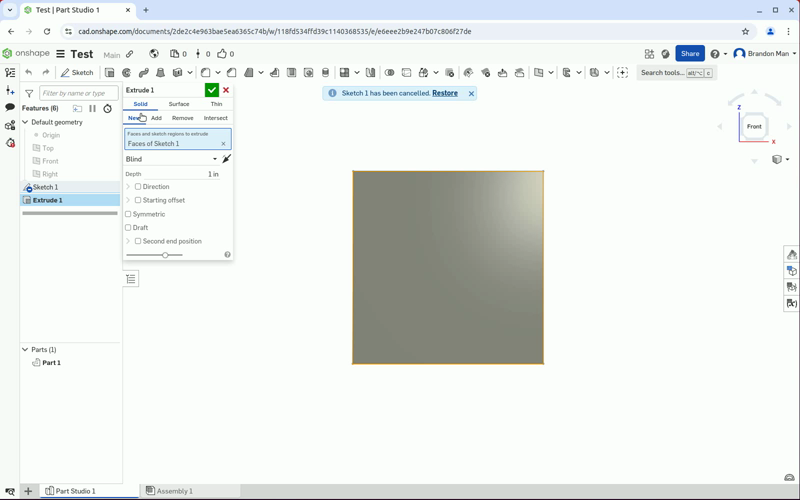
mouse_move(137, 120)
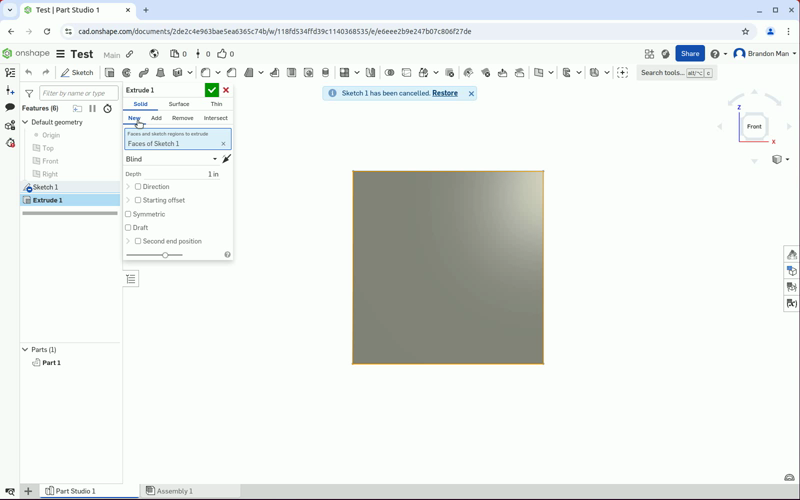
click(137, 120)
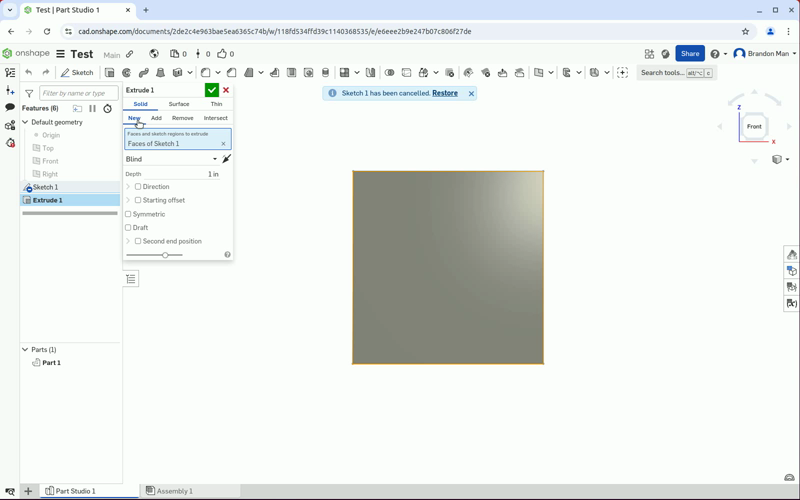
key(tab, 4)
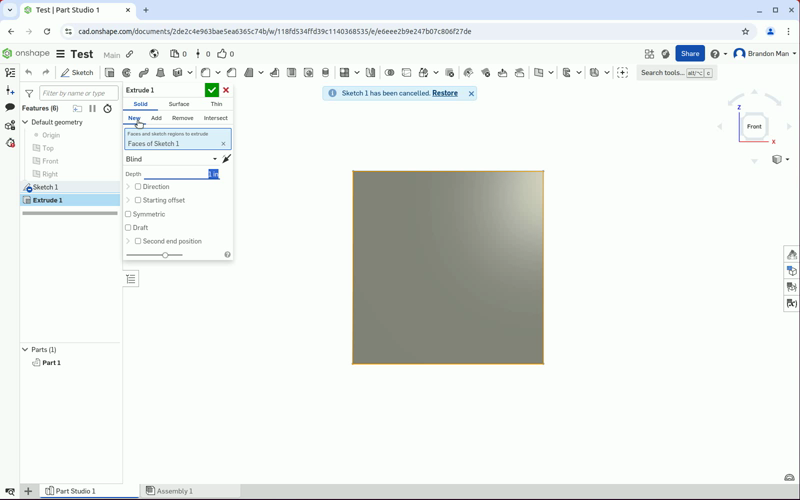
text(12.036)
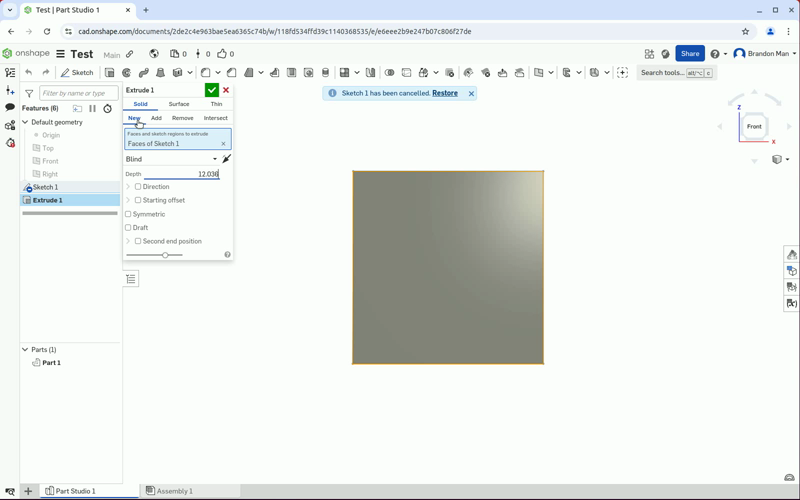
key(enter)
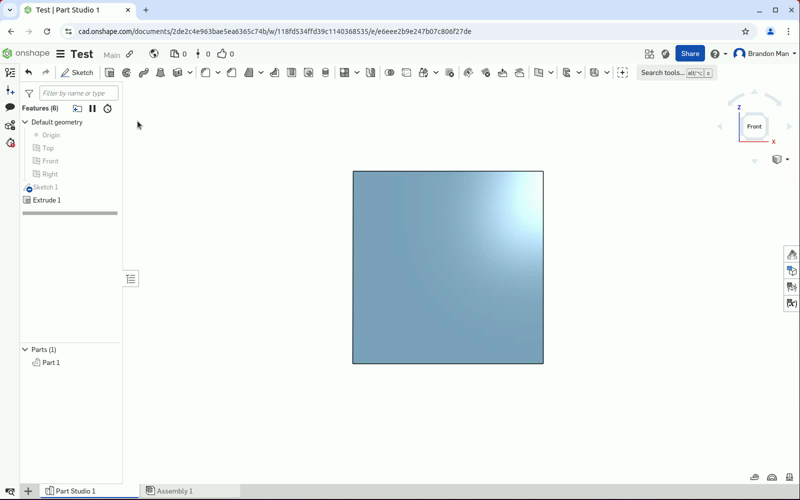
key(shift+h)
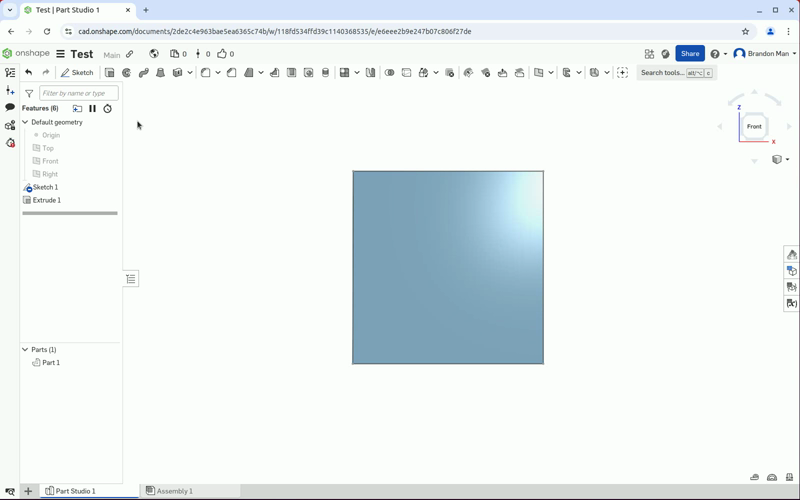
key(shift+h)
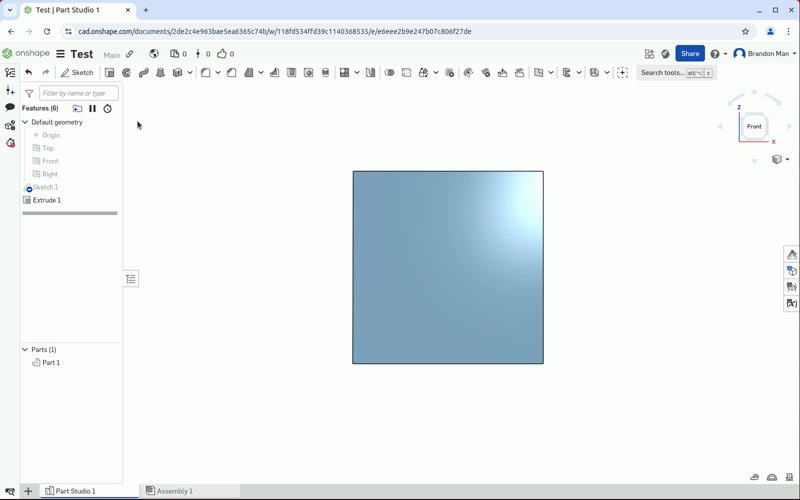
mouse_move(73, 189)
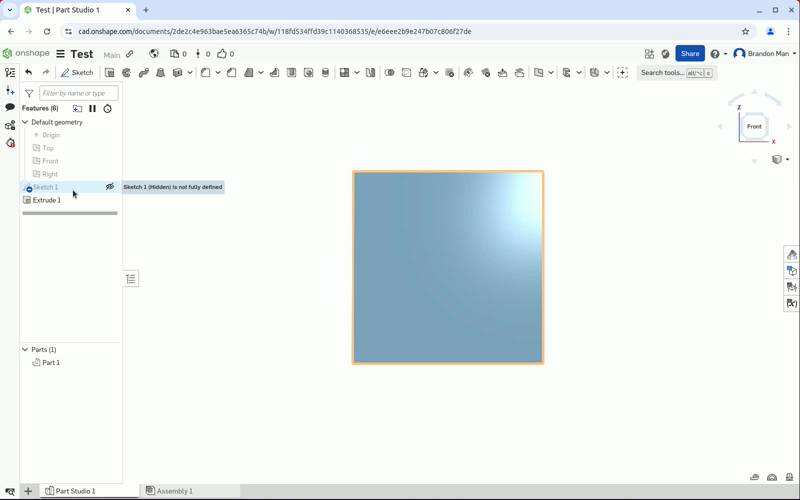
click(73, 189)
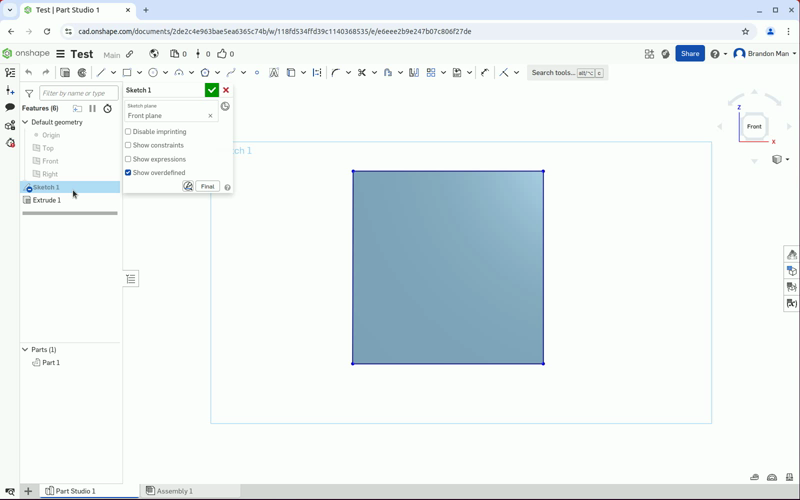
mouse_move(229, 92)
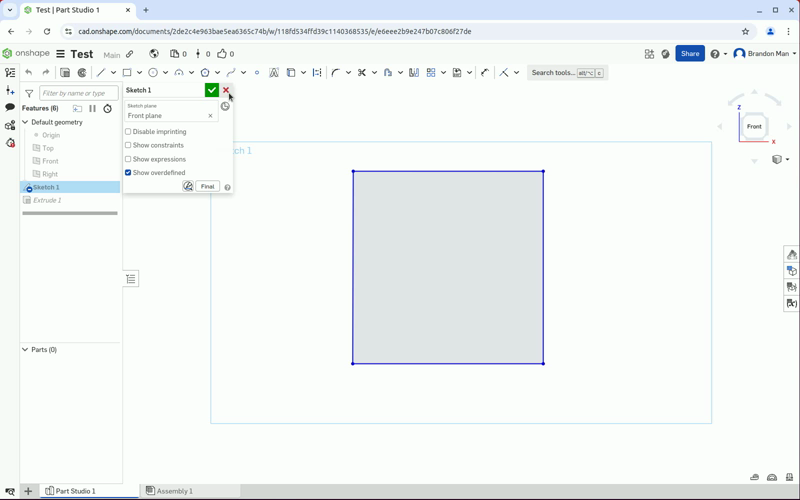
click(229, 92)
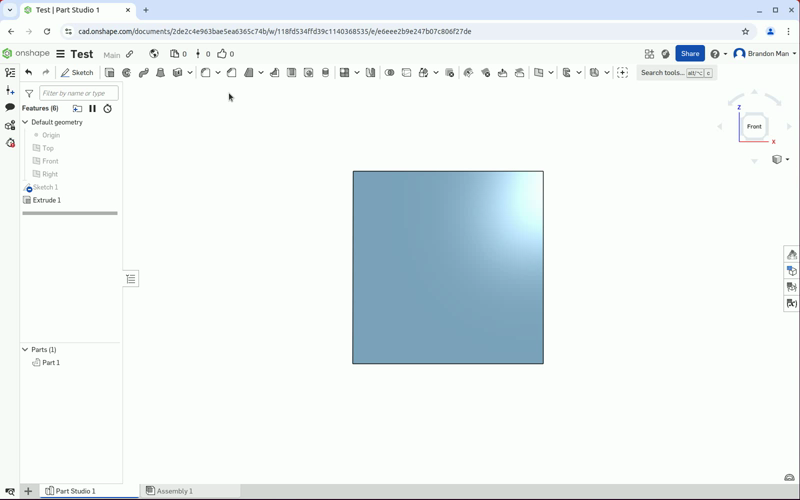
mouse_move(541, 75)
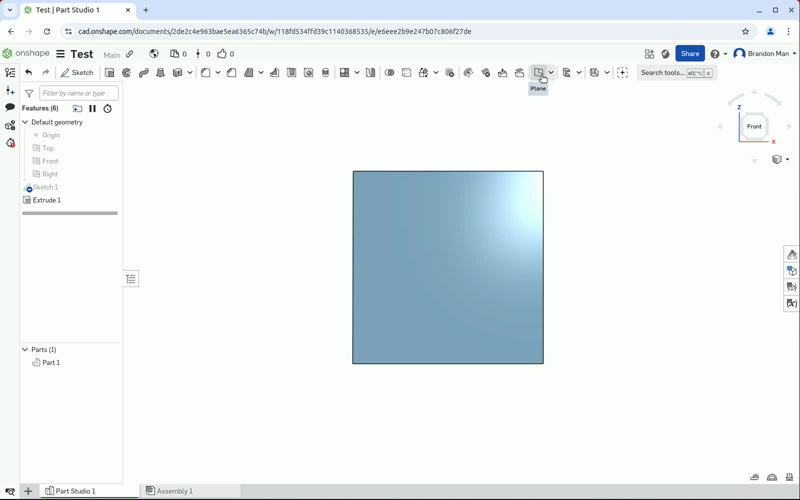
click(541, 75)
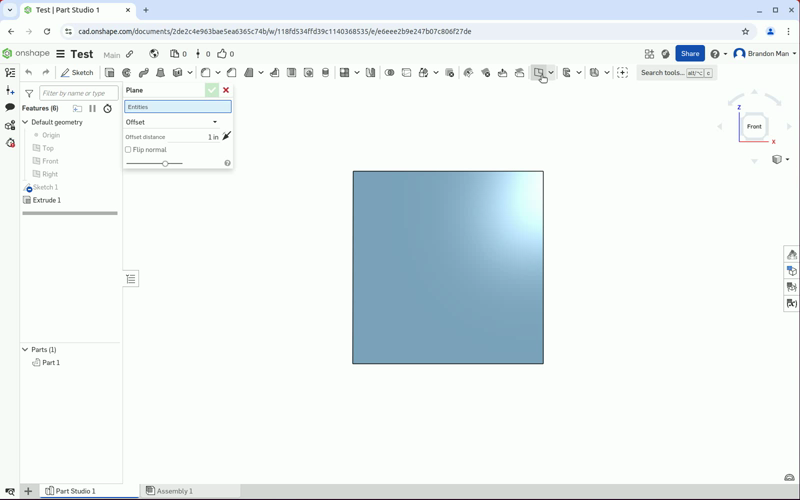
mouse_move(73, 163)
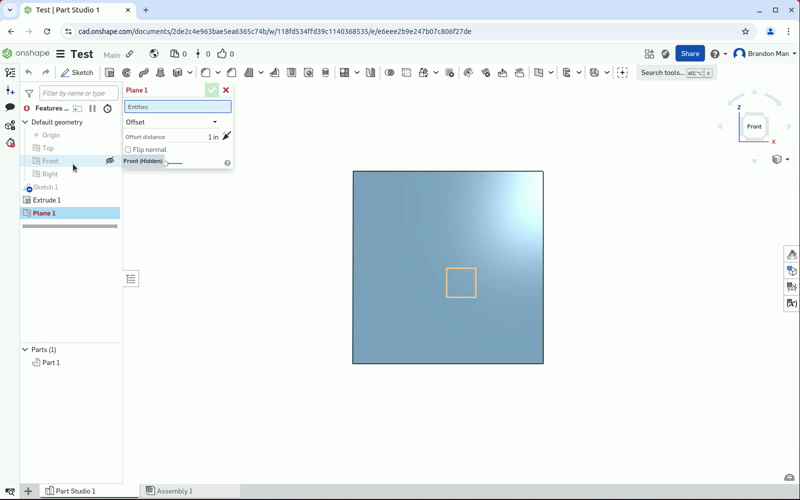
click(73, 163)
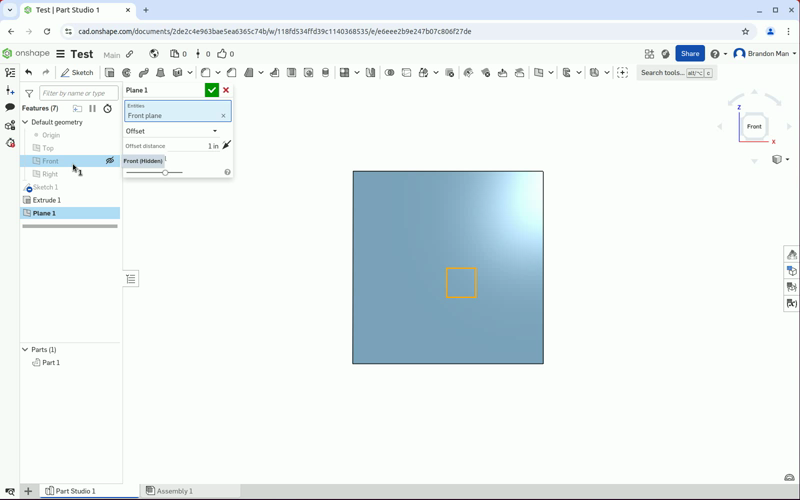
key(tab, 2)
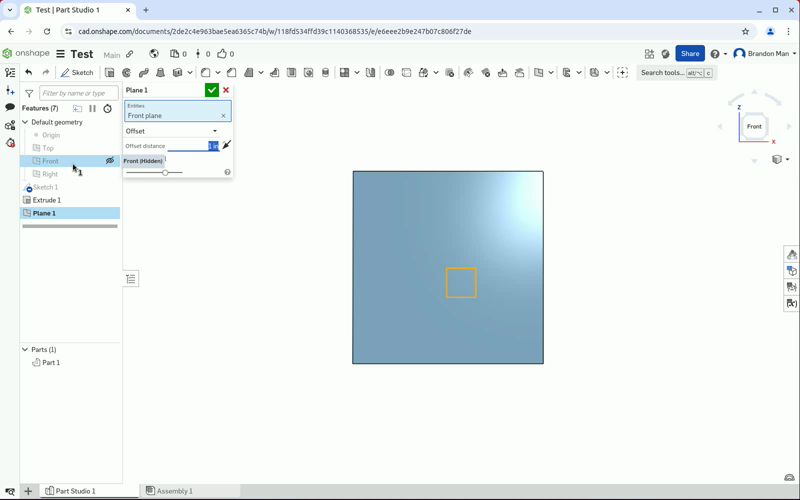
text(12.047)
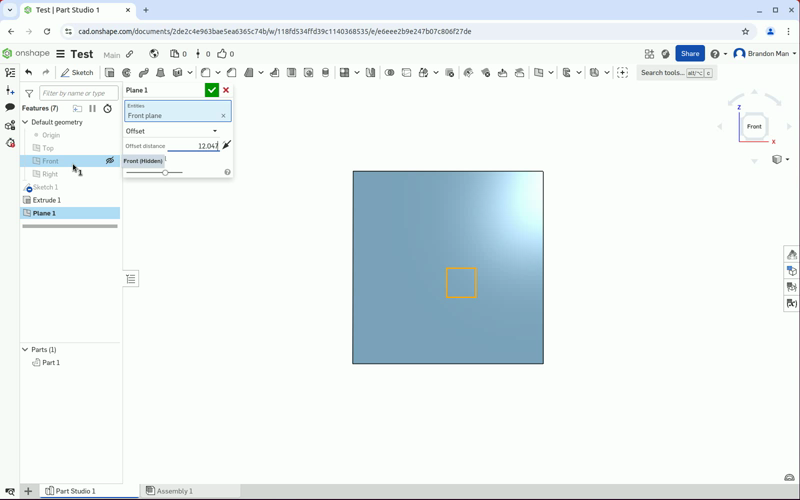
key(enter, 2)
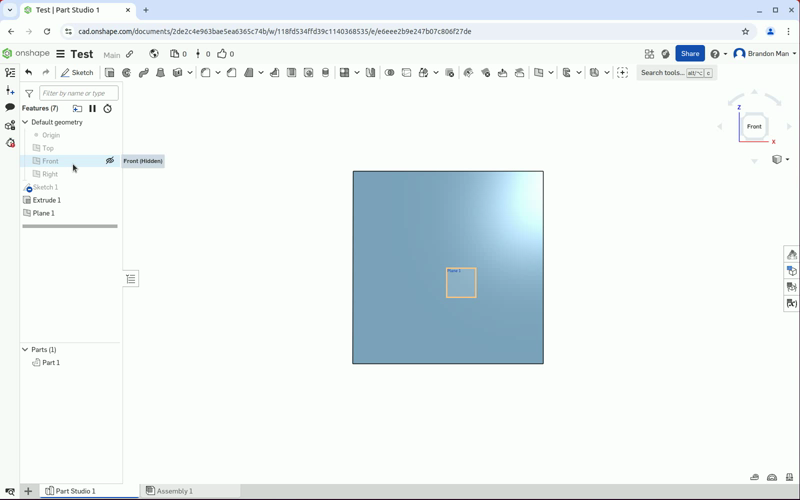
key(shift+s)
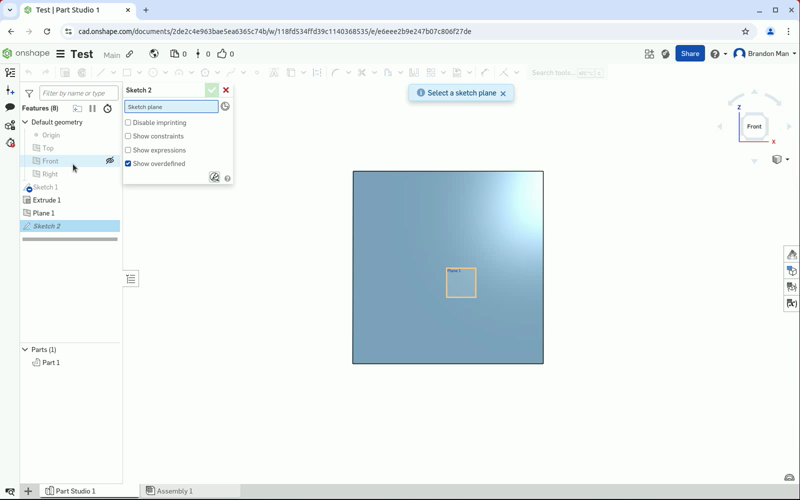
mouse_move(73, 215)
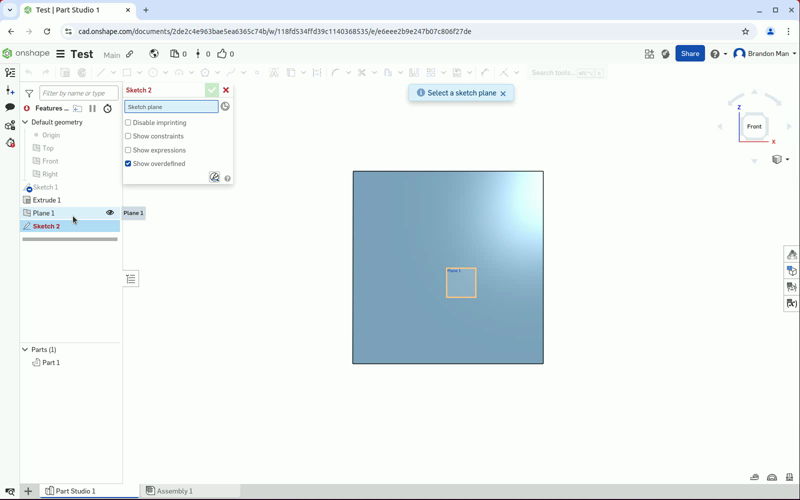
click(73, 215)
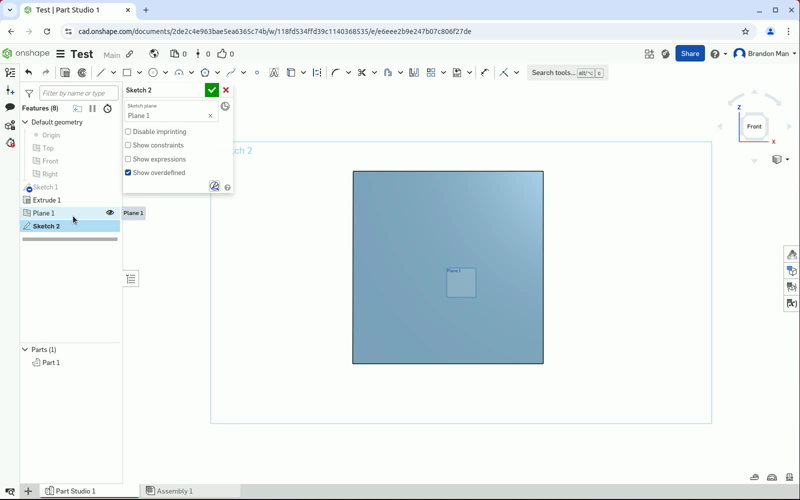
mouse_move(73, 352)
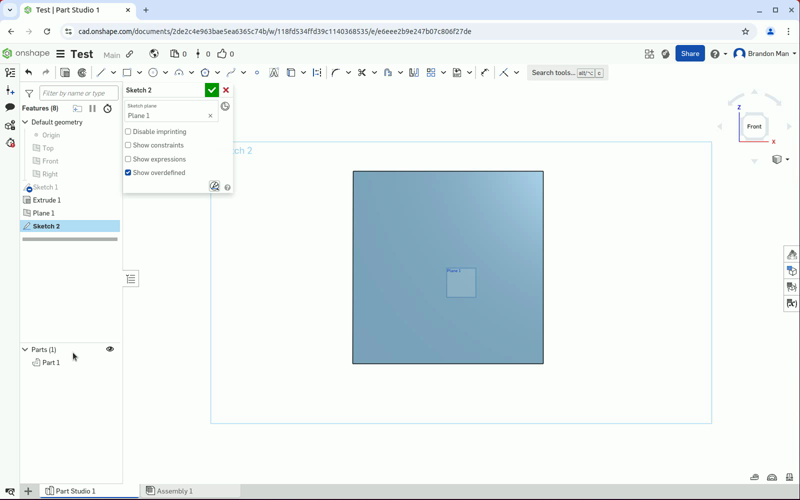
key(y)
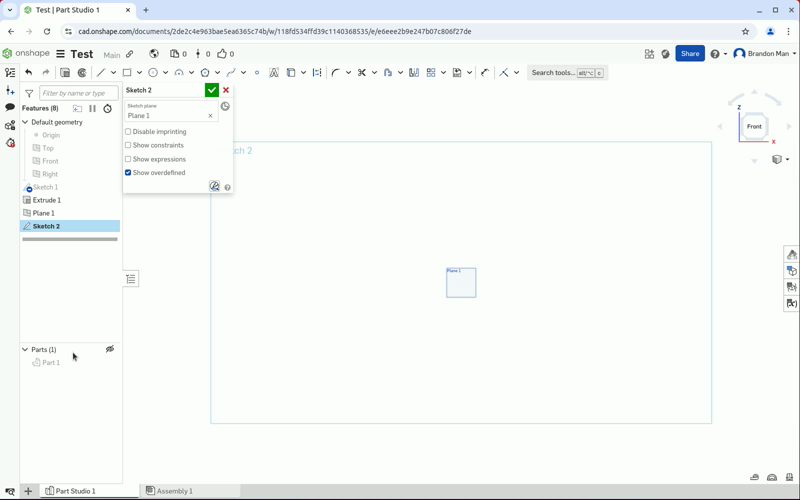
key(c)
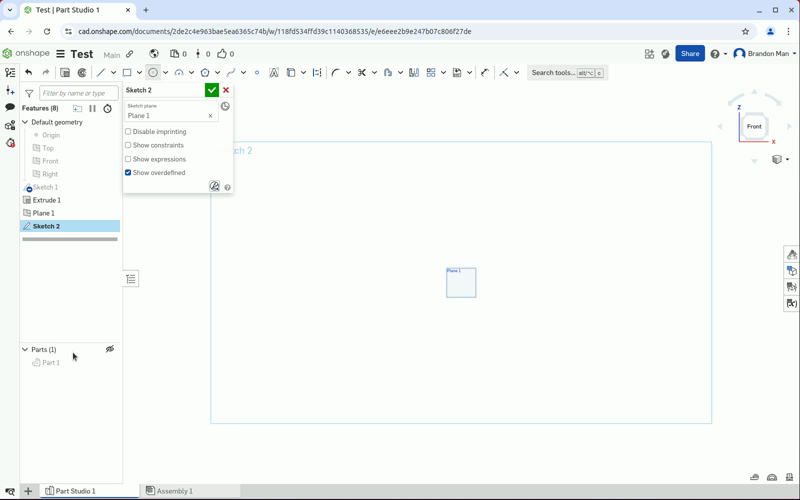
key_down(shift)
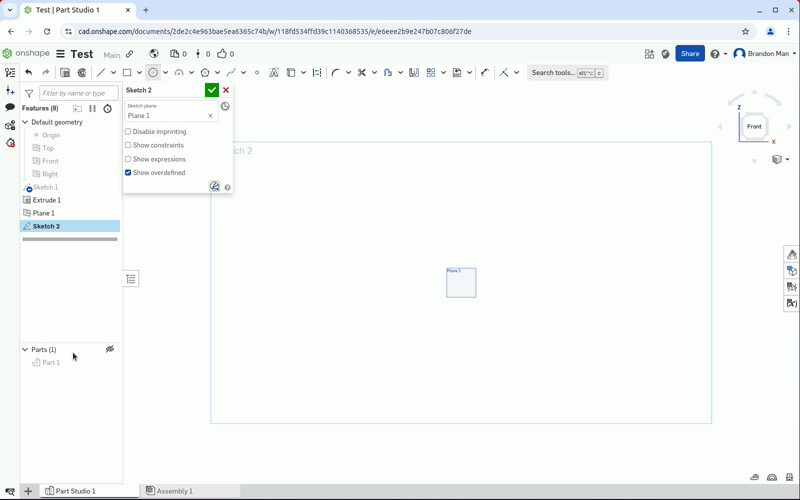
mouse_move(372, 189)
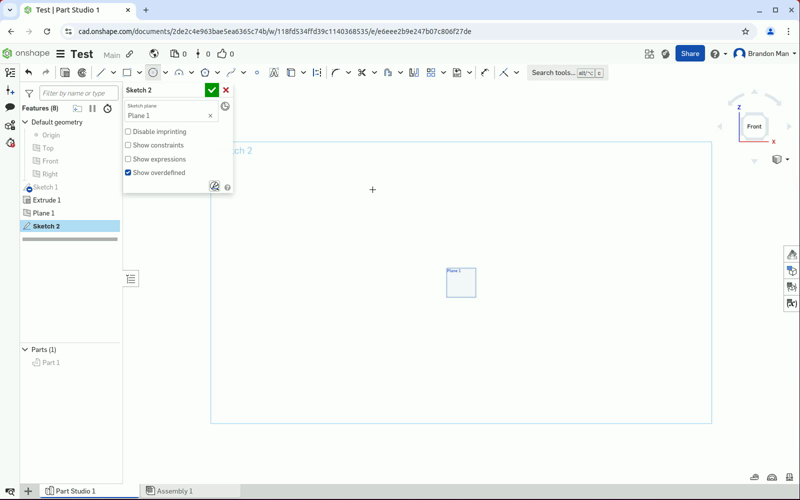
click(372, 189)
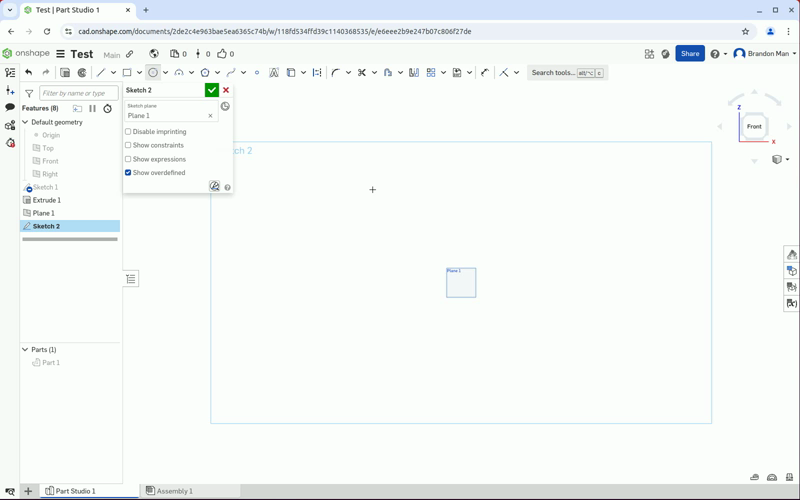
key_up(shift)
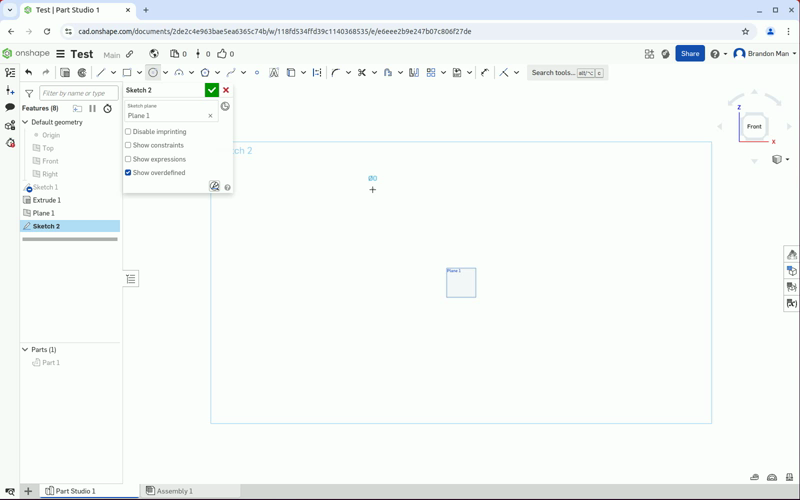
mouse_move(382, 189)
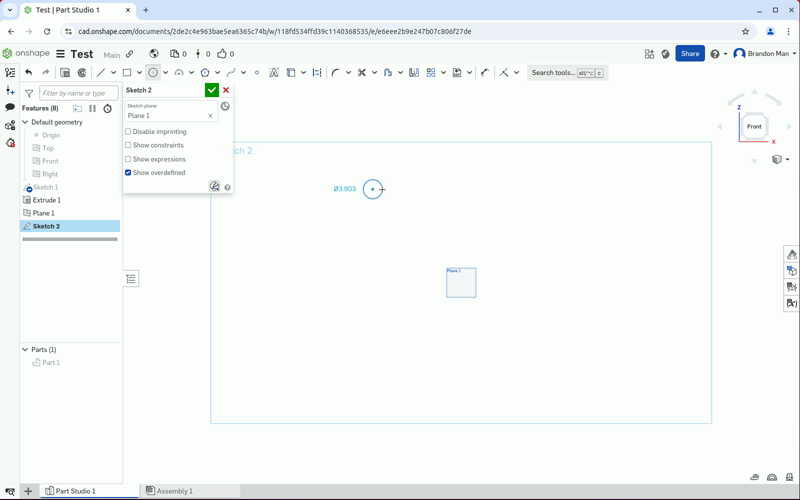
click(382, 189)
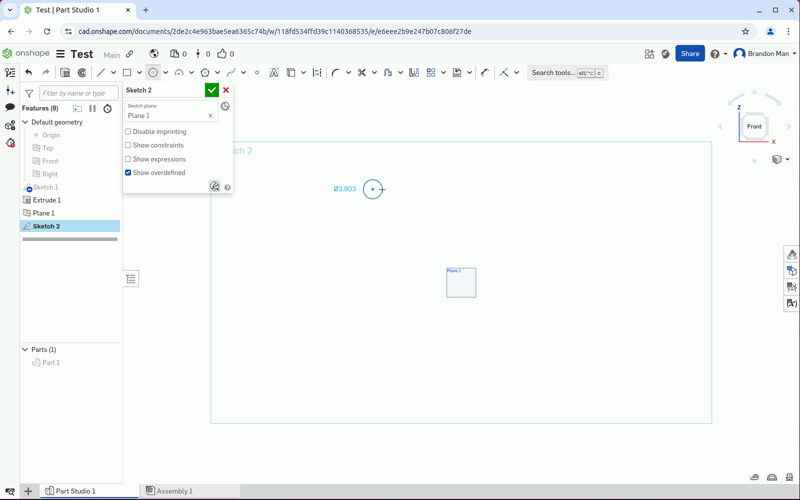
key(esc)
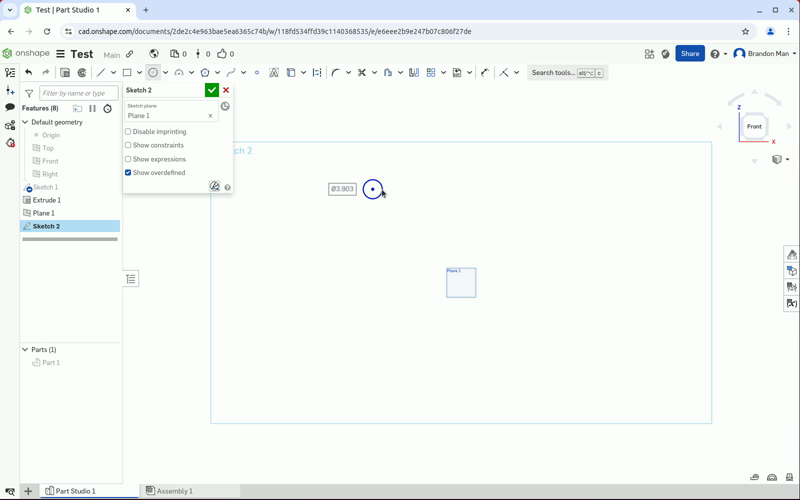
mouse_move(375, 189)
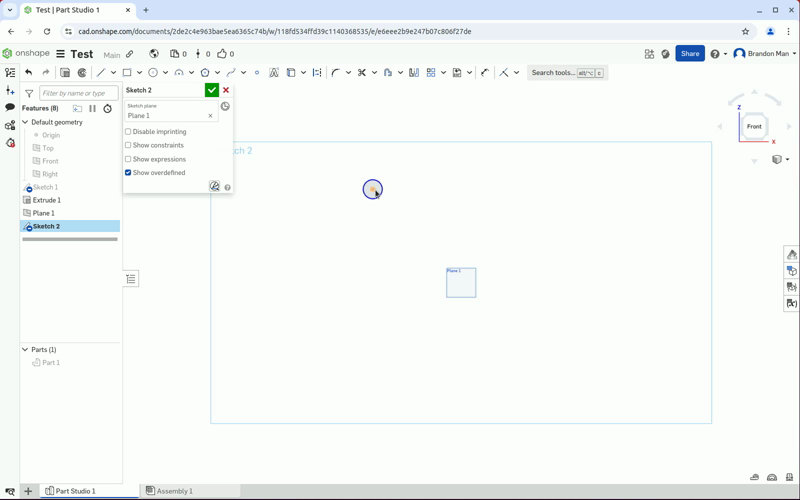
scroll(6)
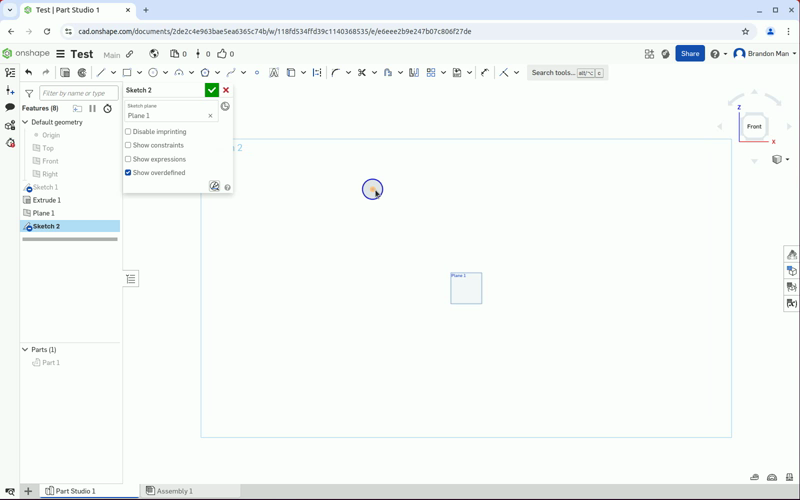
scroll(6)
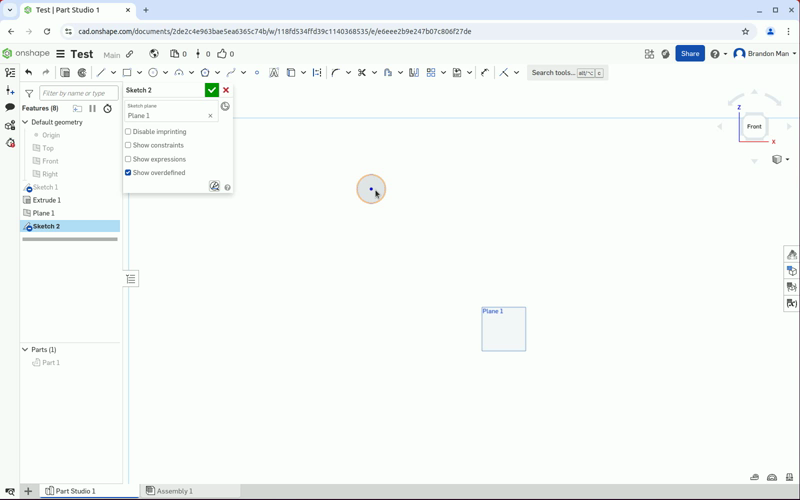
scroll(6)
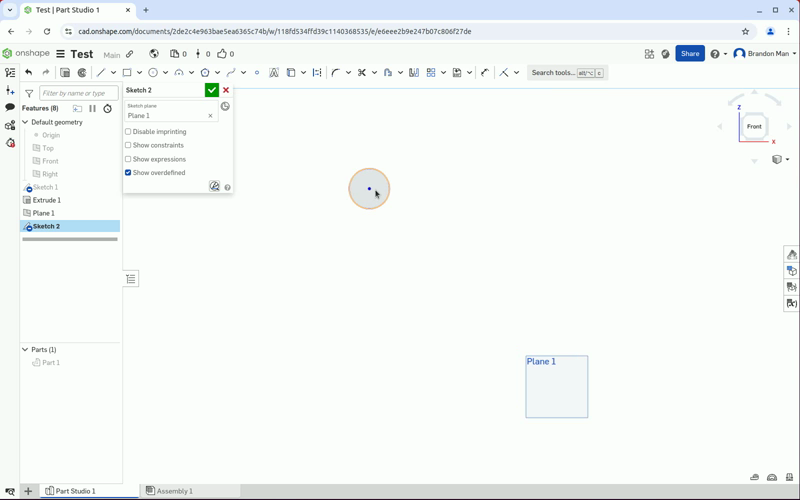
scroll(6)
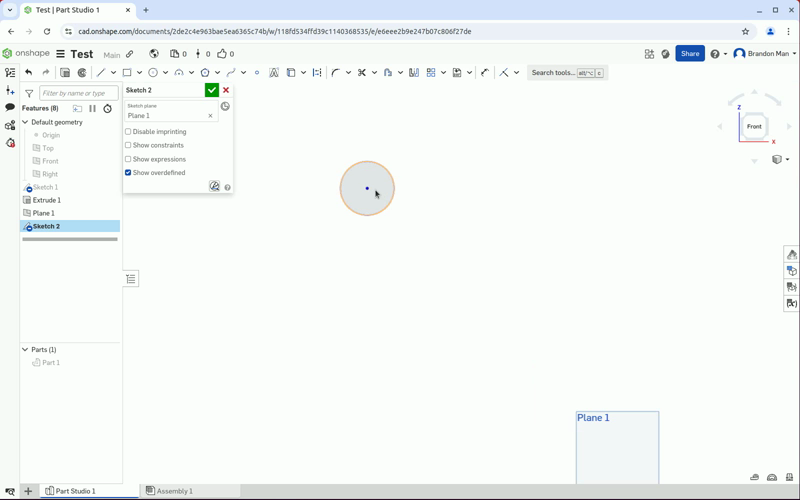
scroll(6)
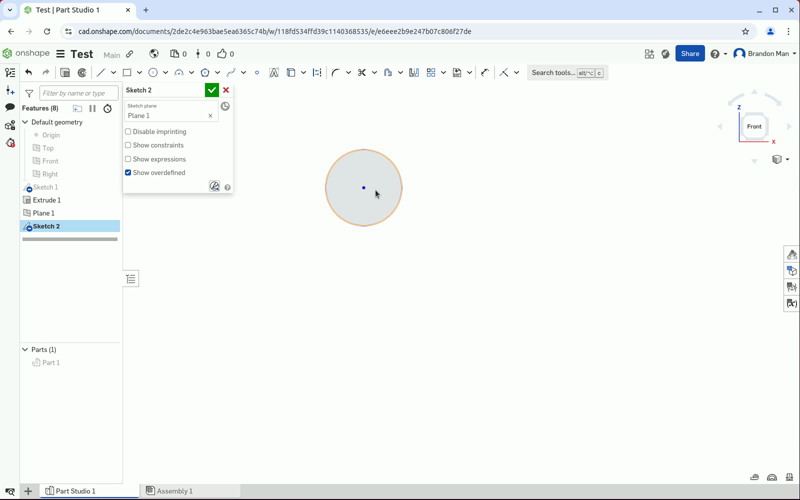
scroll(6)
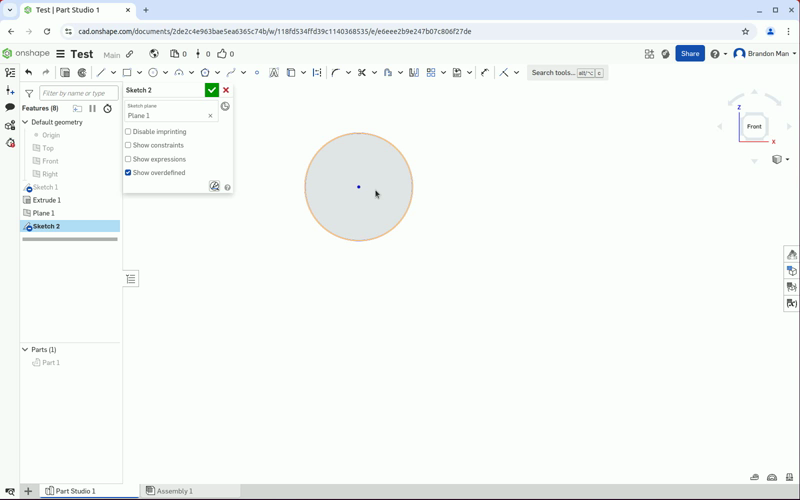
scroll(6)
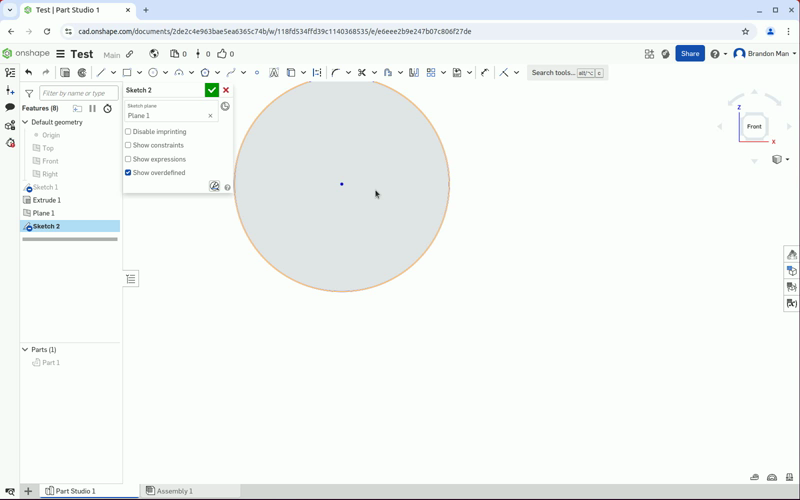
click(375, 189)
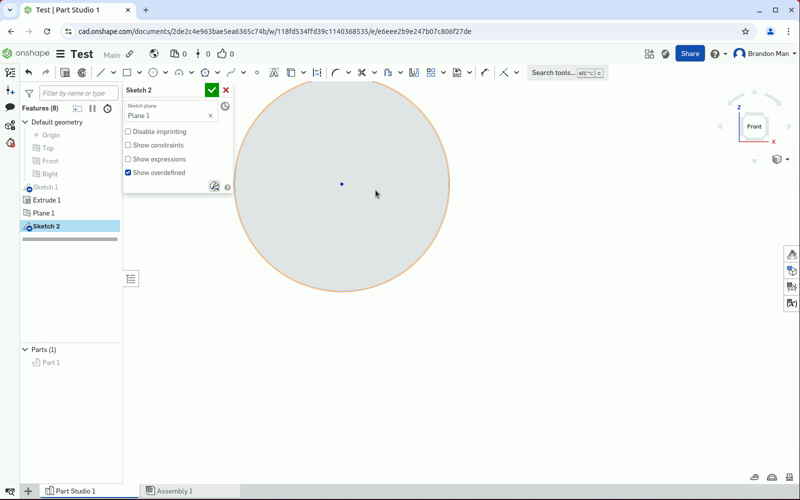
scroll(-6)
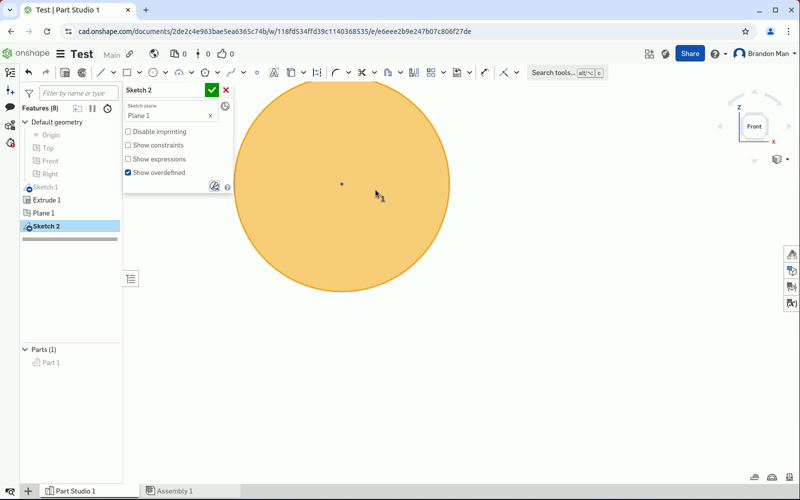
scroll(-6)
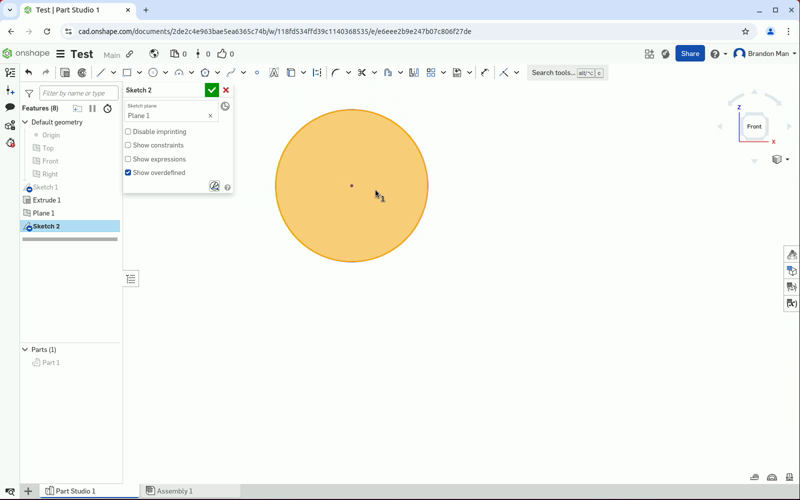
scroll(-6)
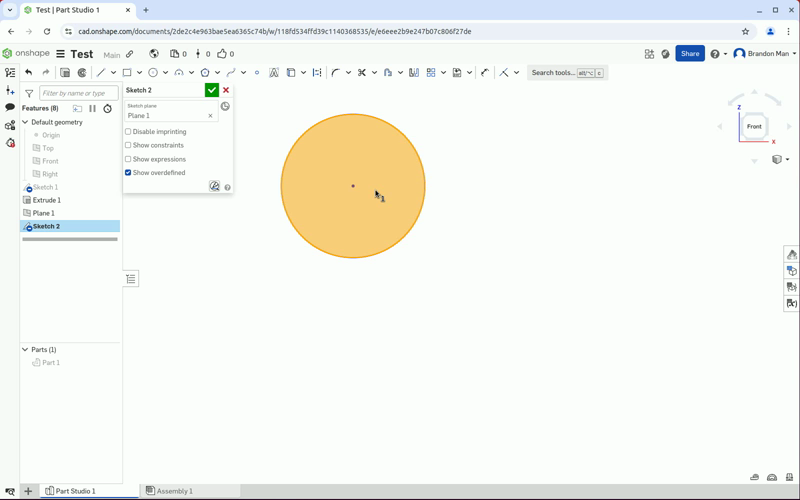
scroll(-6)
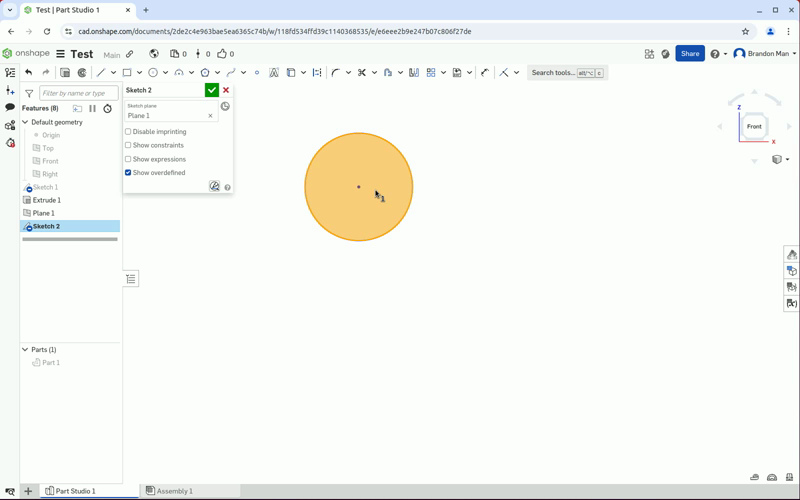
scroll(-6)
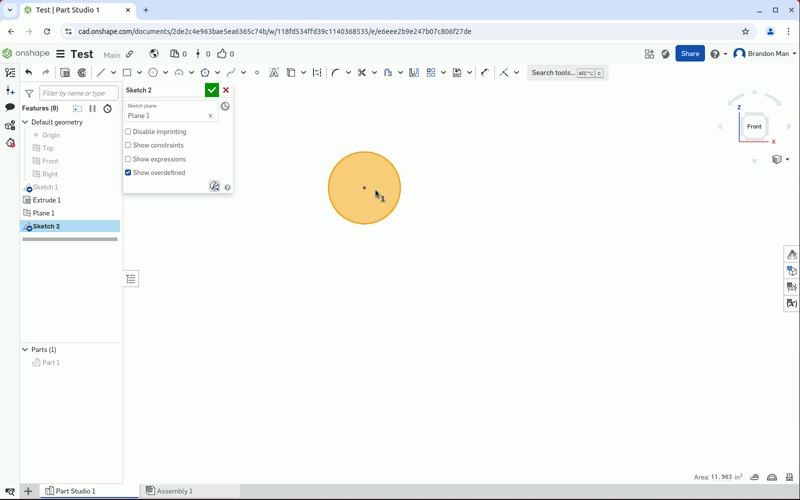
scroll(-6)
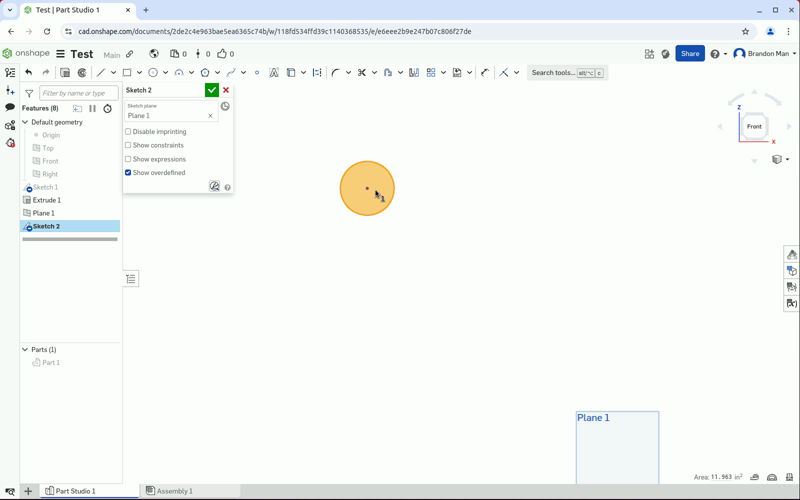
scroll(-6)
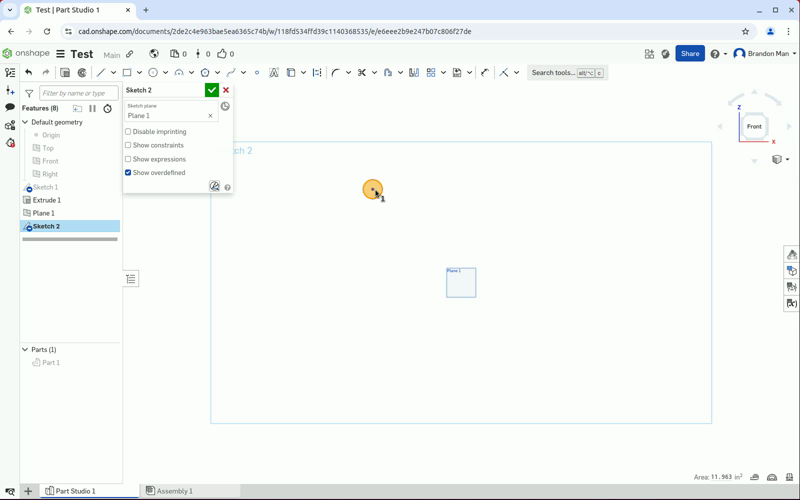
mouse_move(73, 352)
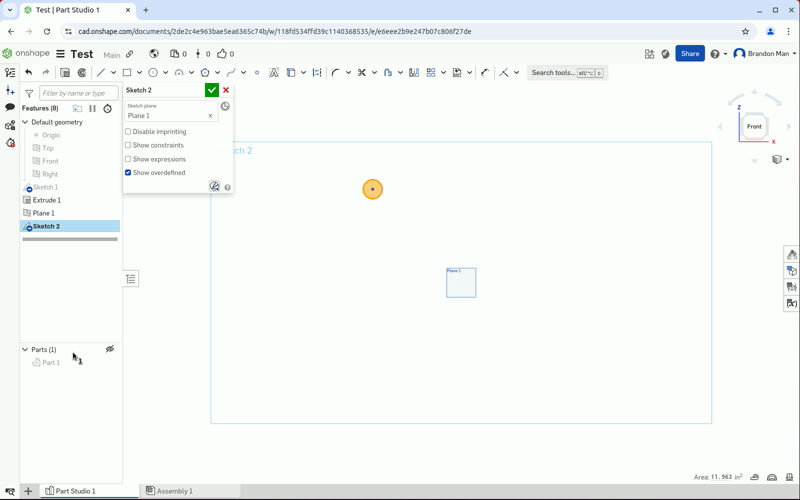
key(shift+y)
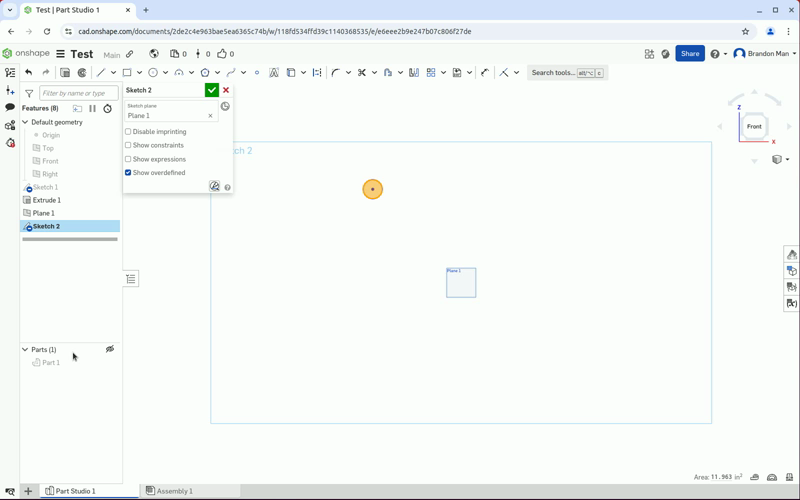
key(shift+e)
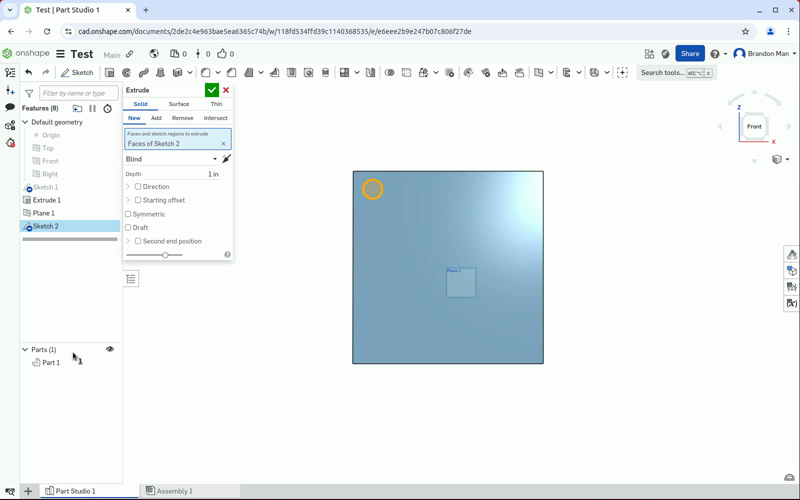
mouse_move(143, 106)
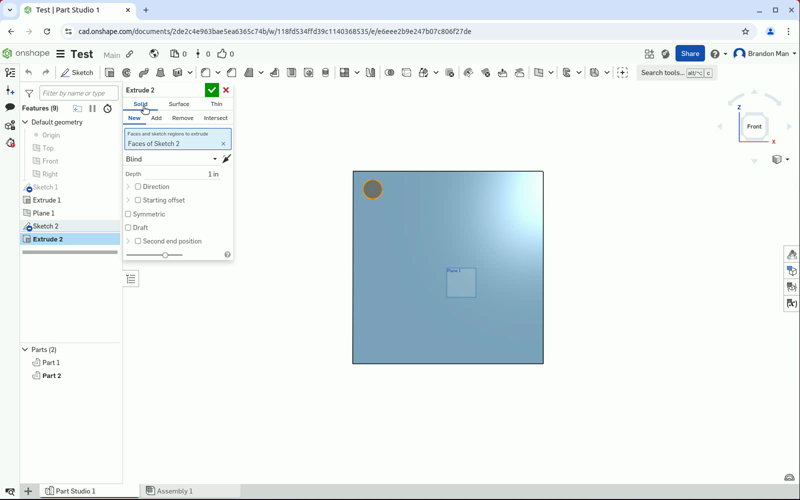
click(143, 106)
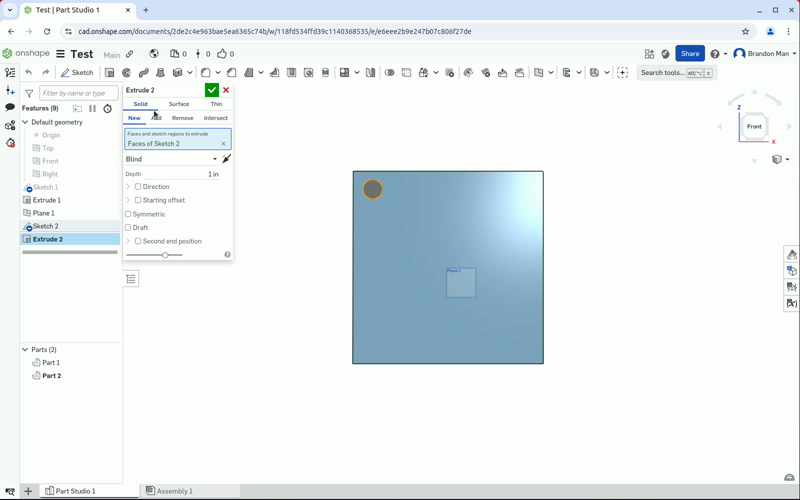
mouse_move(186, 120)
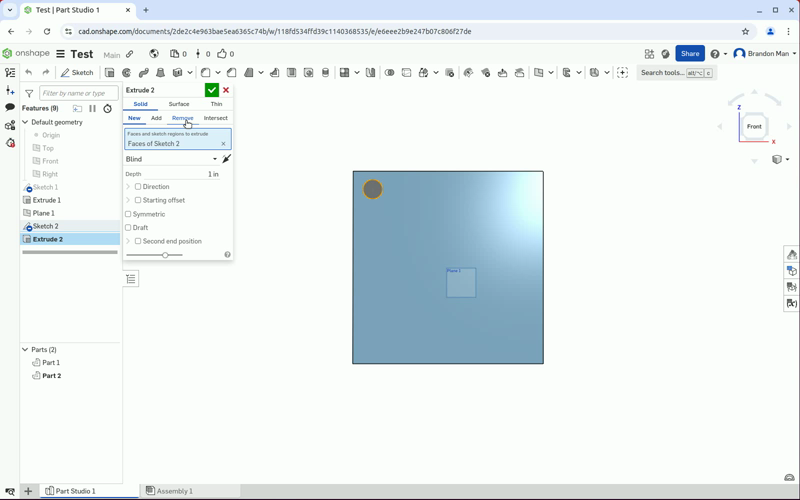
click(186, 120)
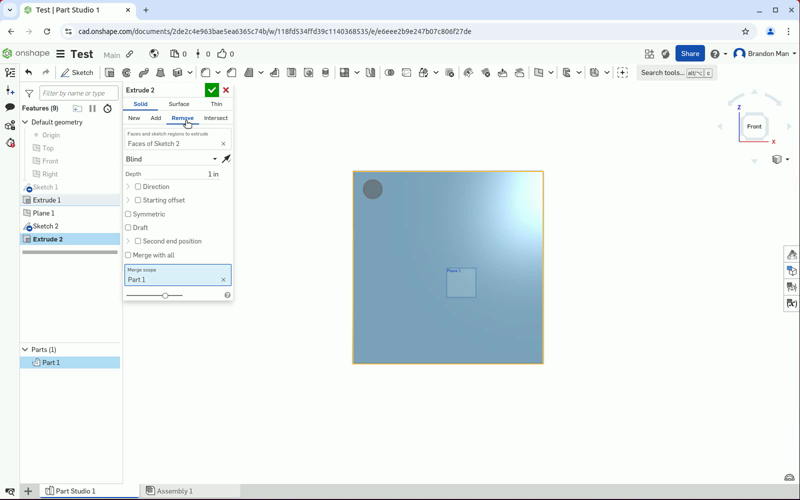
key(tab, 4)
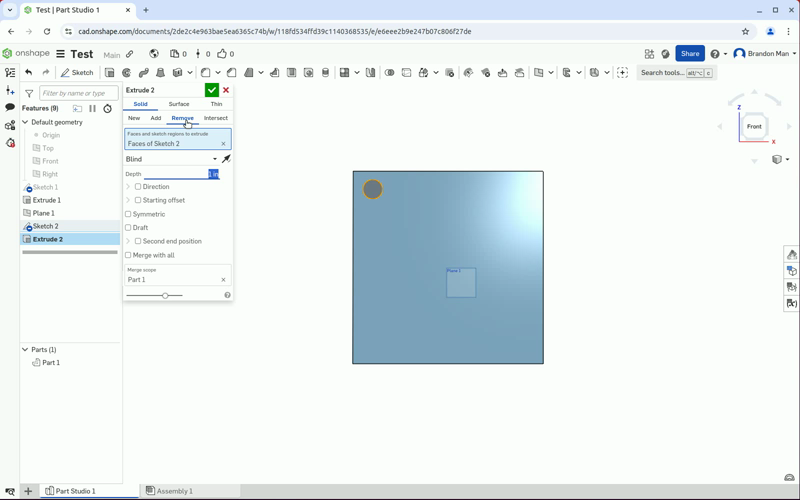
text(29.607)
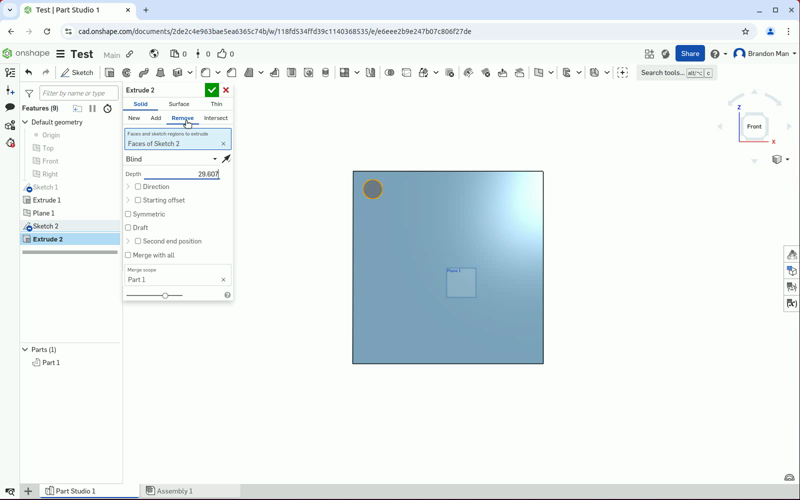
key(tab, 6)
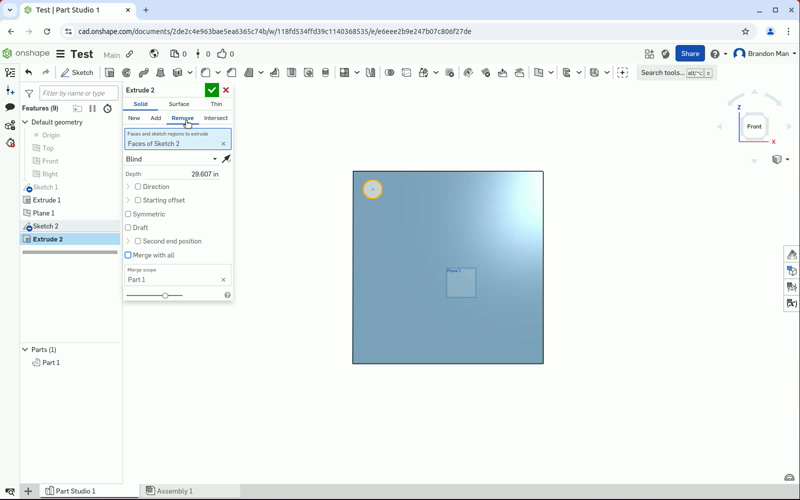
key(space)
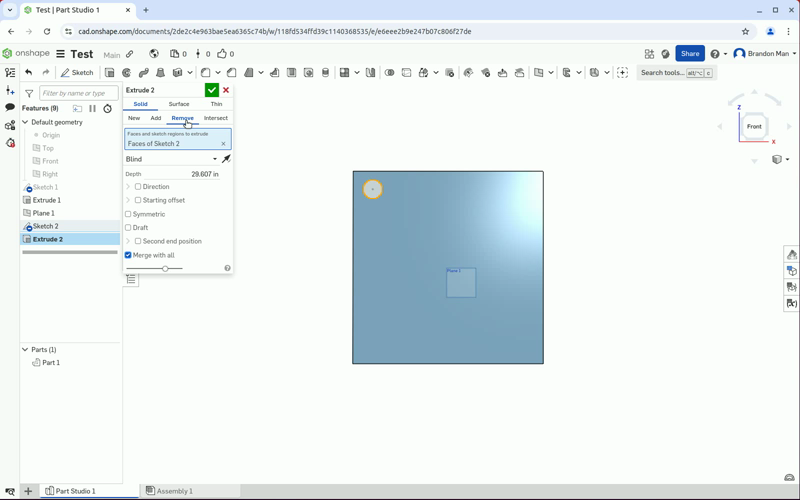
key(enter)
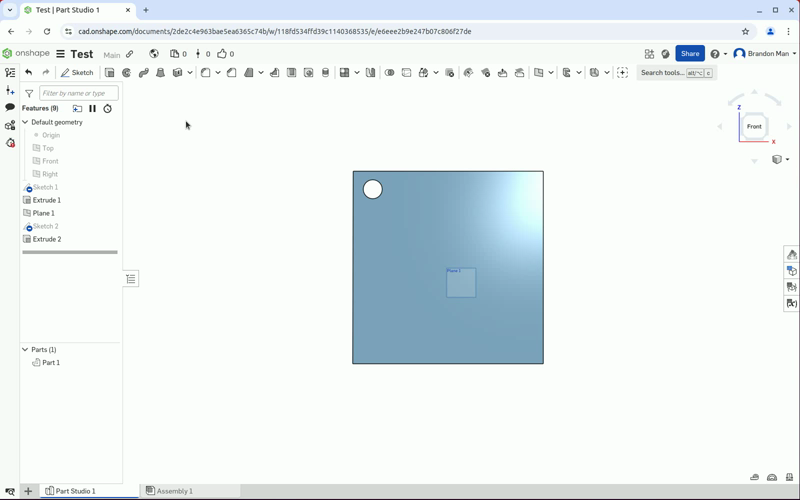
key(shift+h)
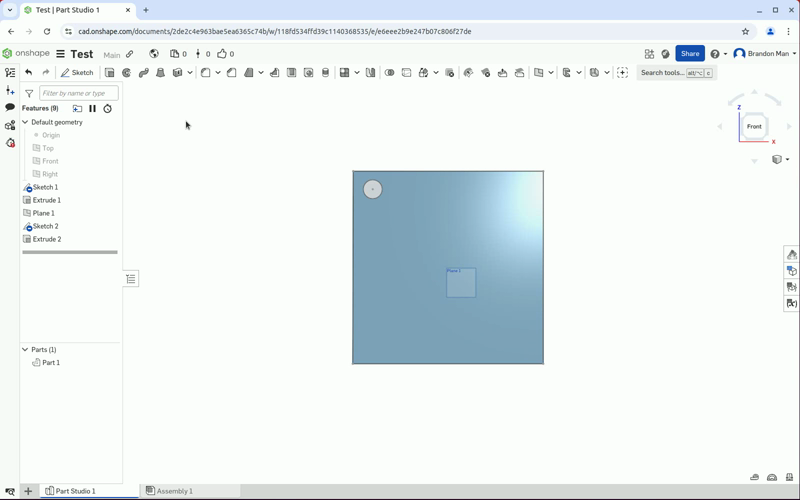
key(shift+h)
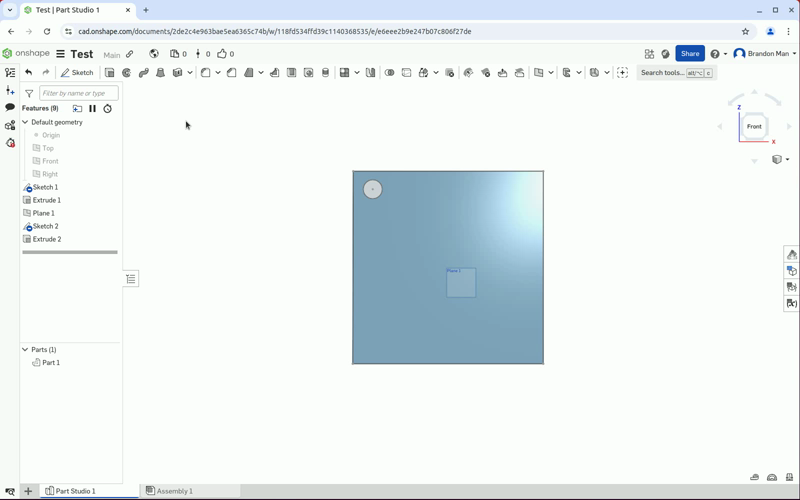
key(shift+7)
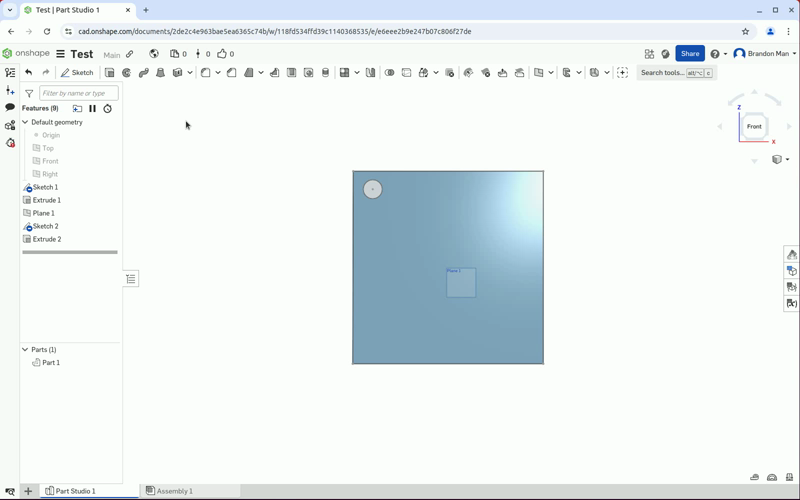
key(left, 2)
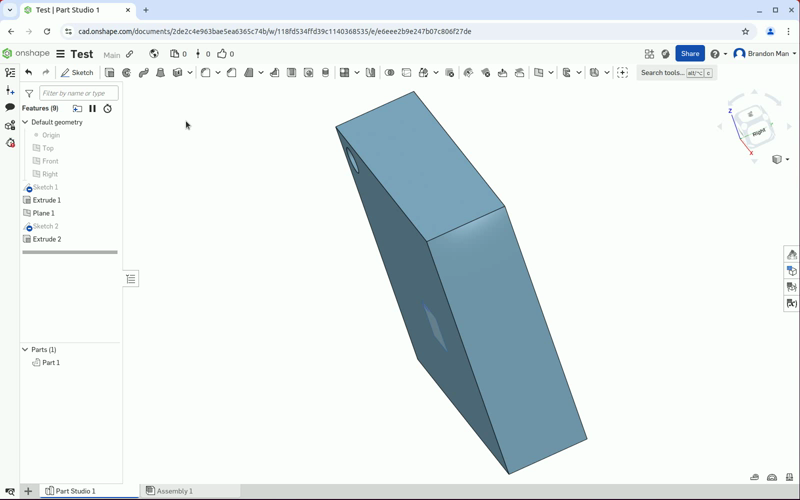
key(down, 2)
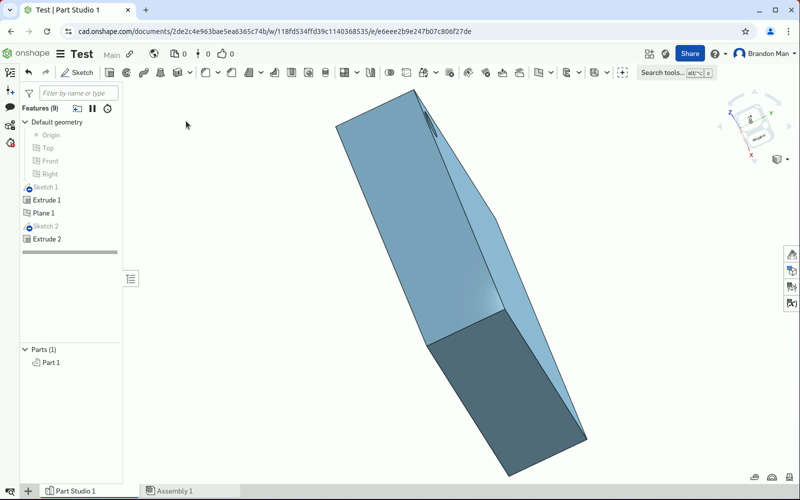
key(up, 2)
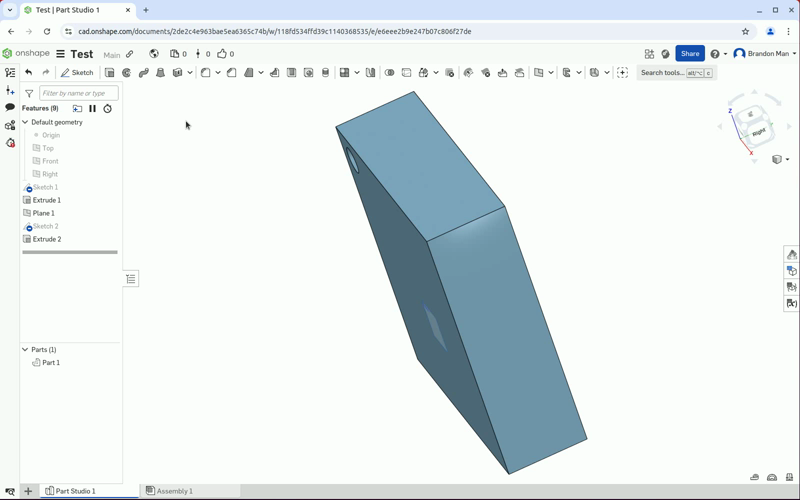
key(right, 2)
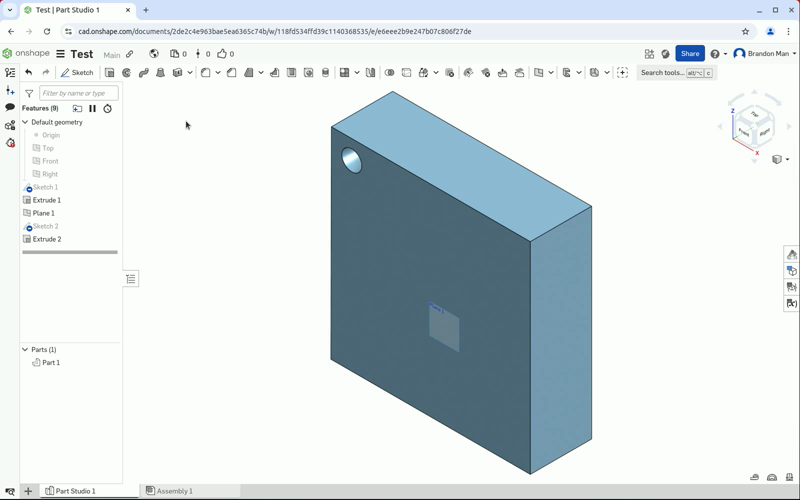
mouse_move(73, 189)
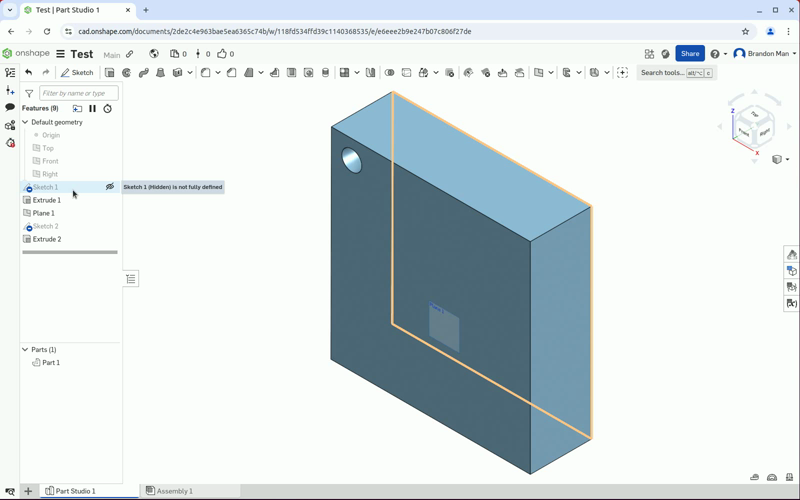
click(73, 189)